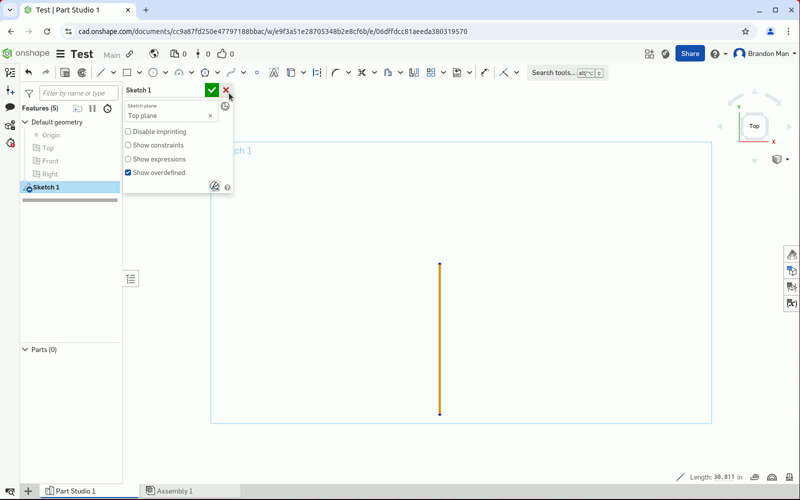
key(shift+h)
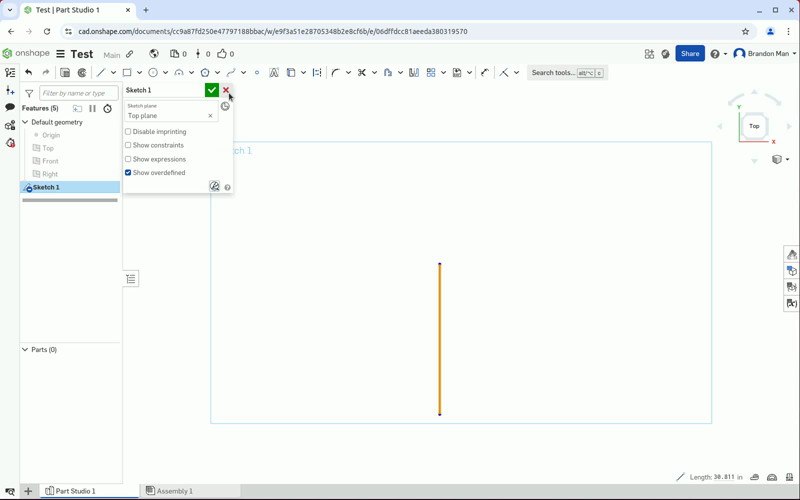
key(shift+s)
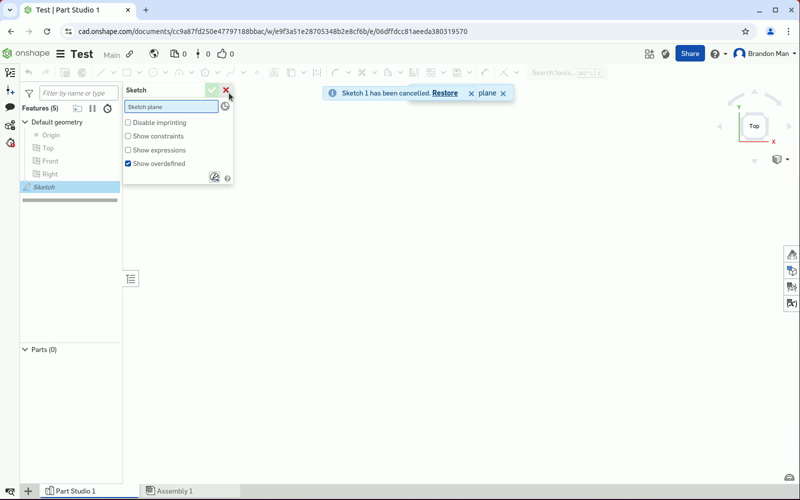
mouse_move(73, 150)
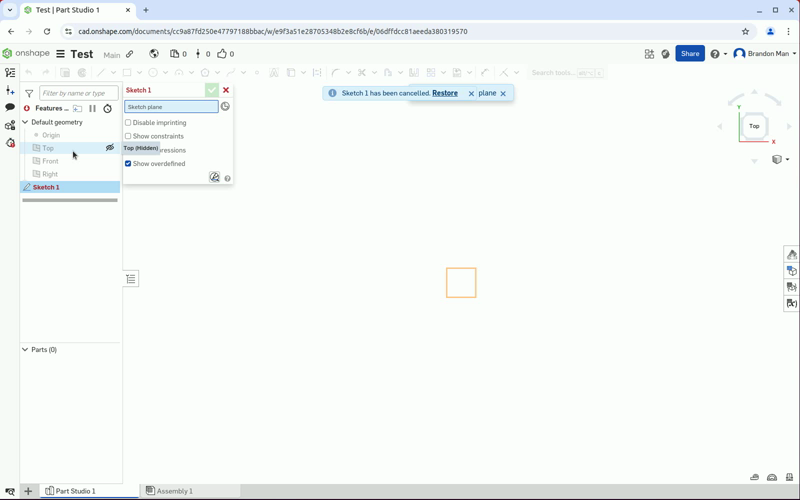
click(73, 150)
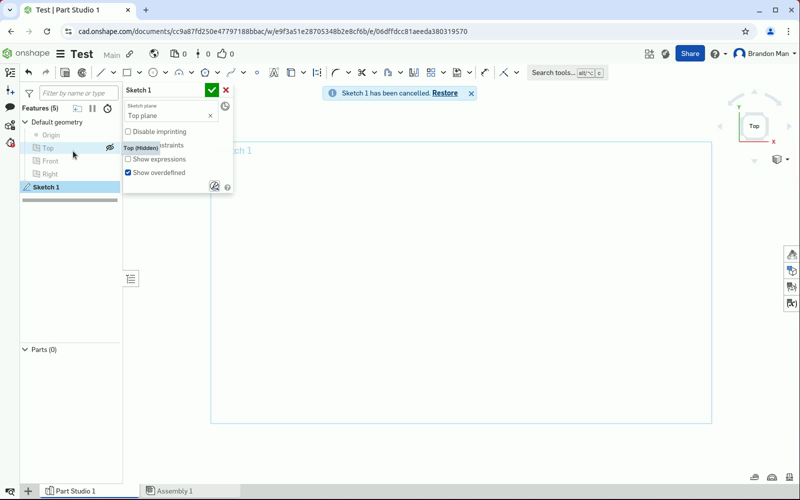
mouse_move(73, 352)
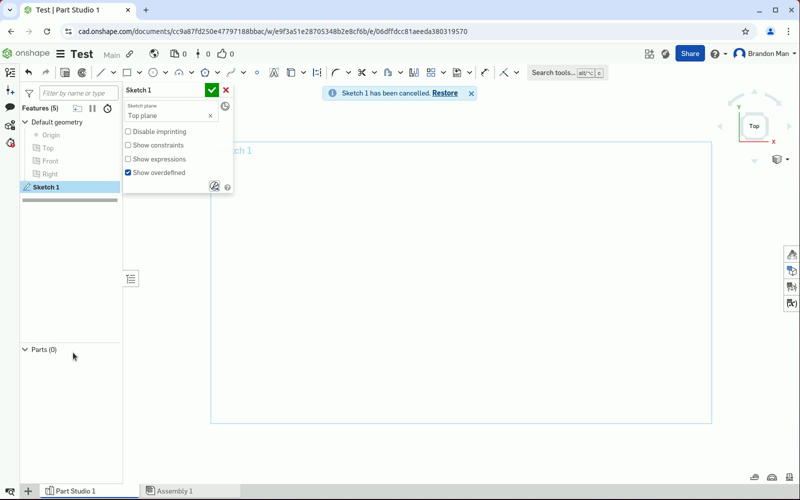
key(y)
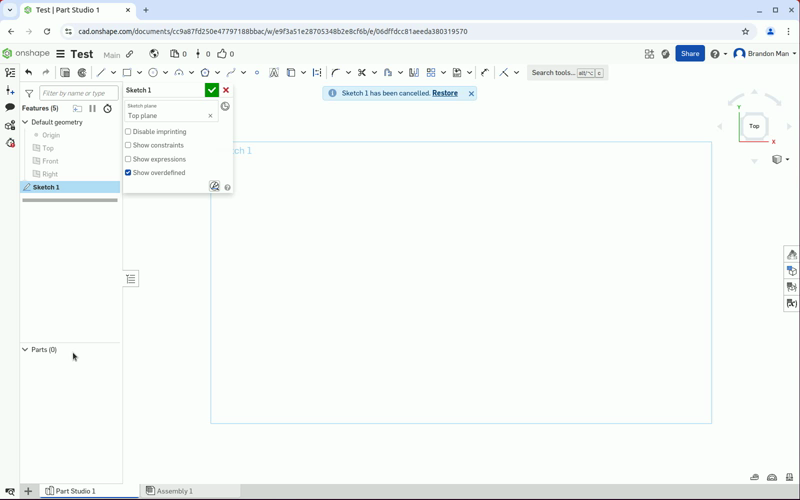
key(l)
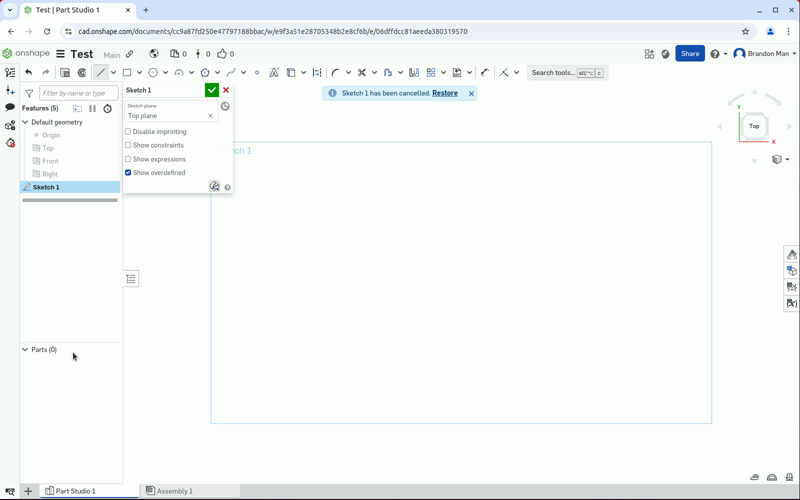
key_down(shift)
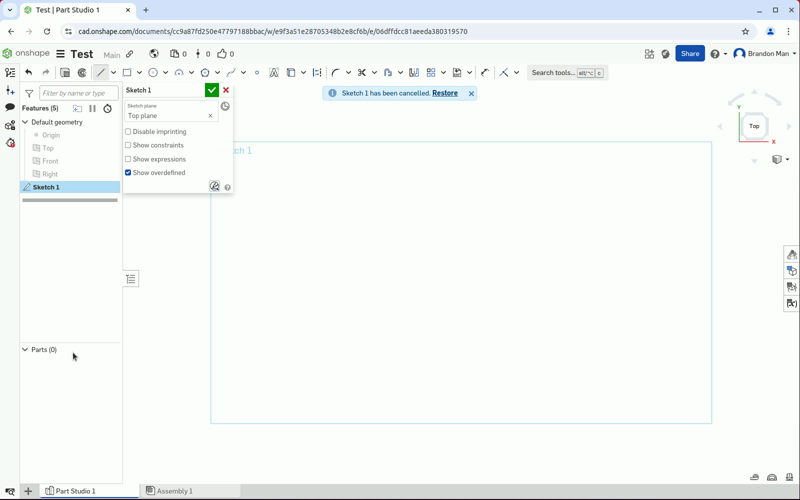
mouse_move(443, 287)
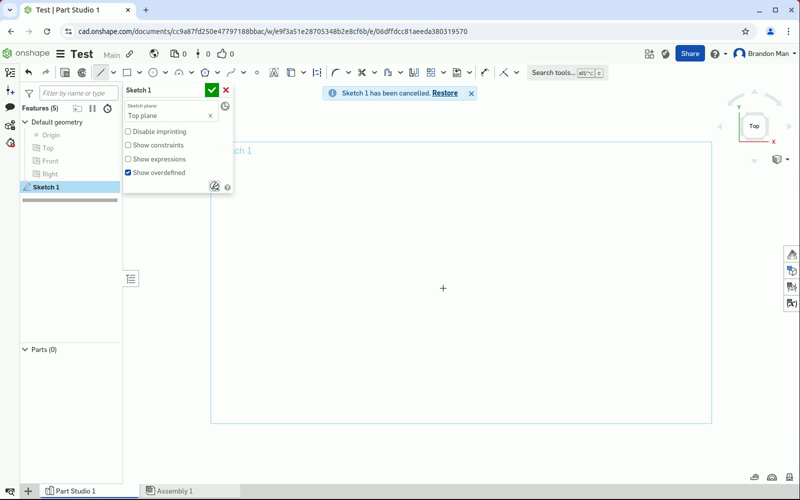
click(443, 287)
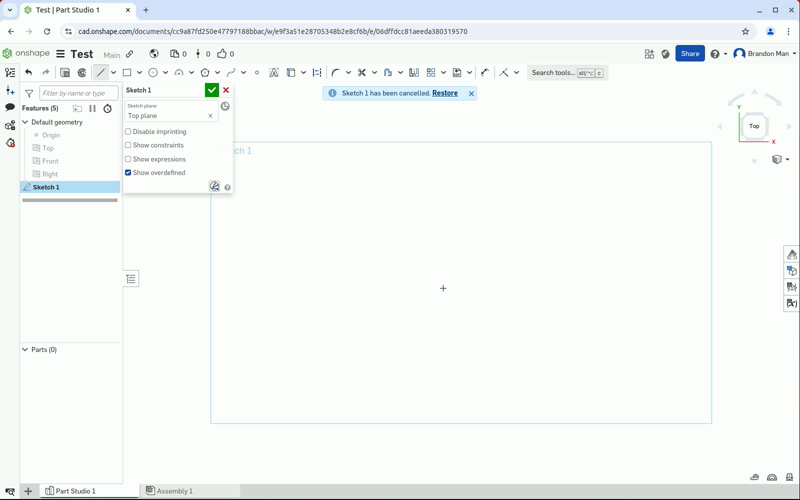
key_up(shift)
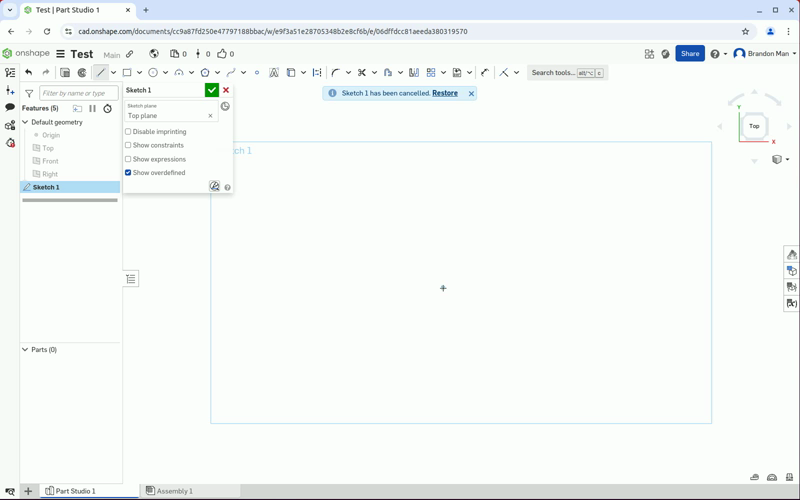
key_down(shift)
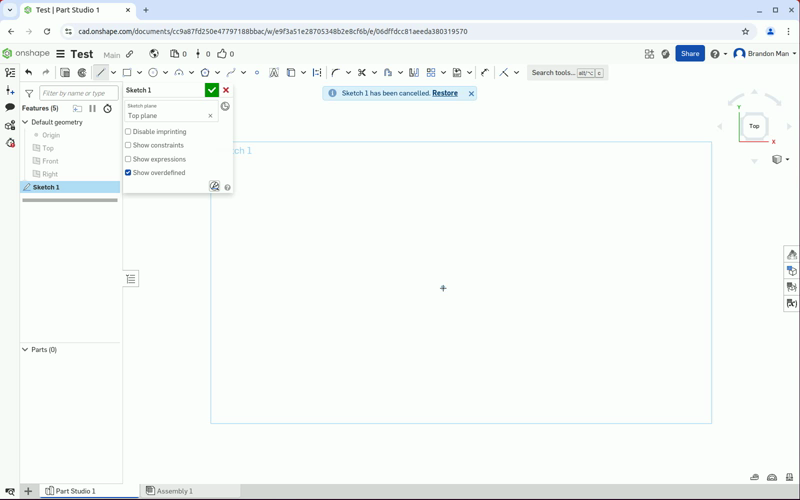
mouse_move(473, 287)
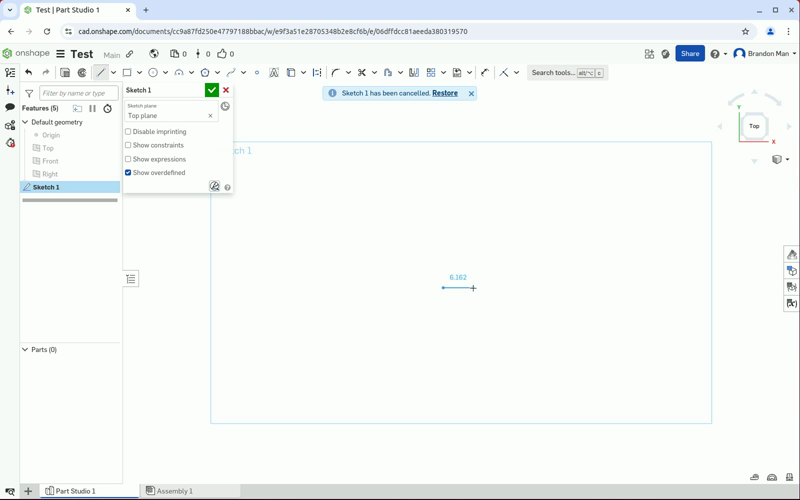
mouse_move(471, 287)
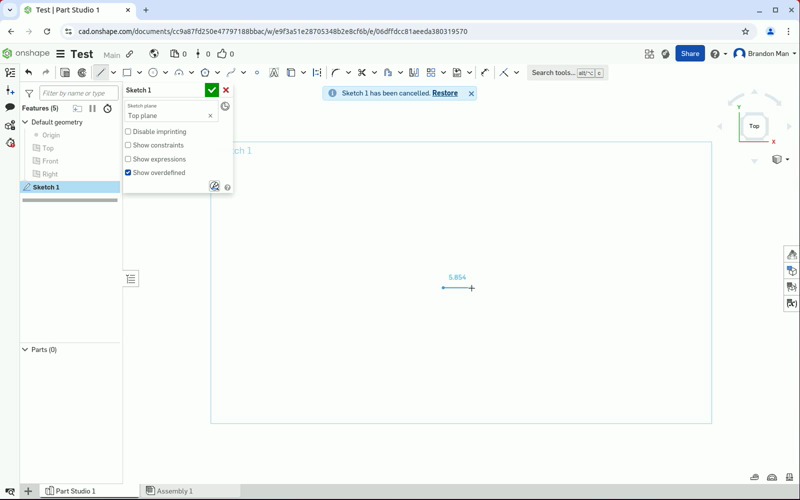
click(471, 287)
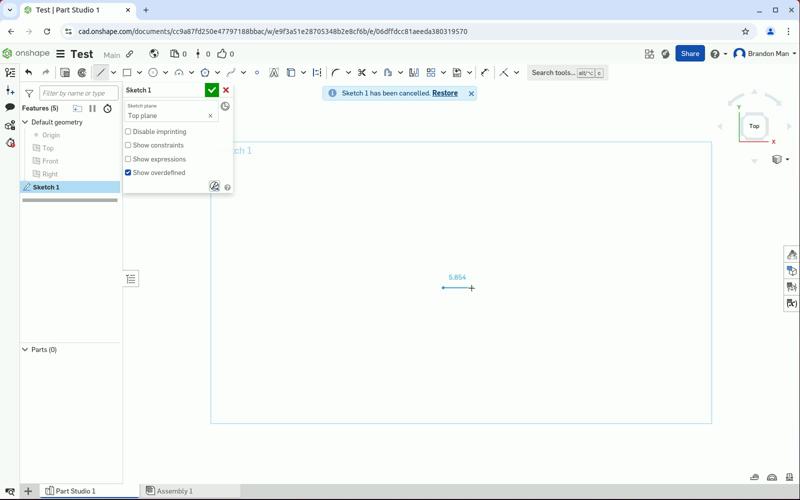
key_up(shift)
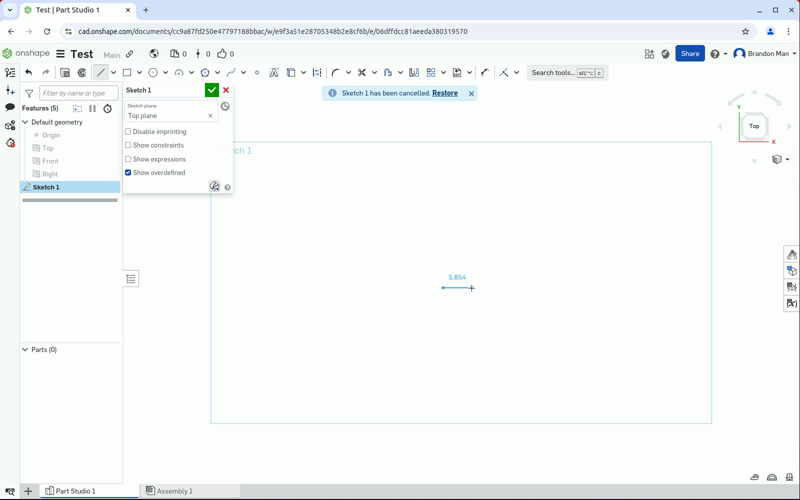
key_down(shift)
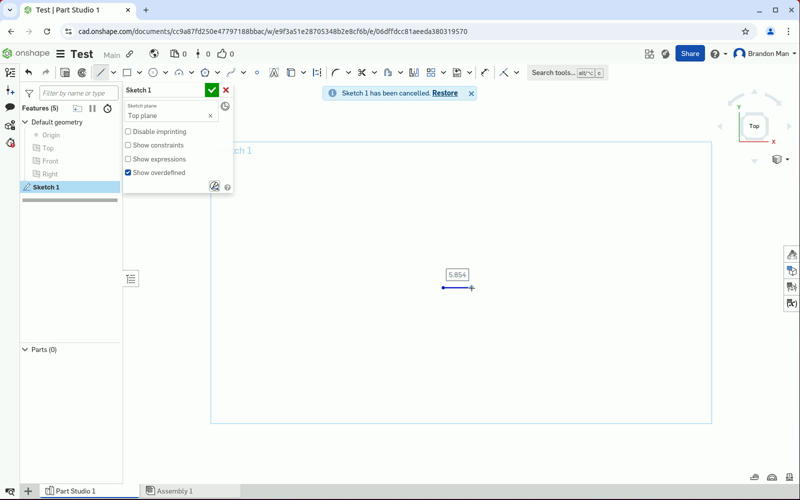
mouse_move(471, 170)
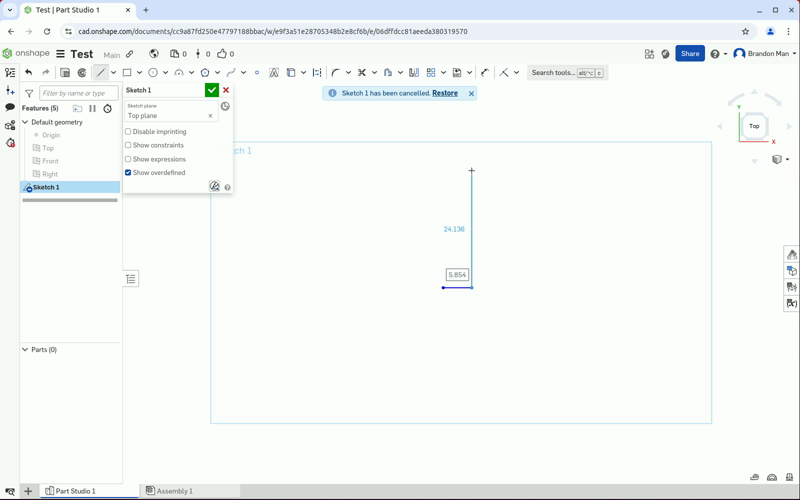
click(471, 170)
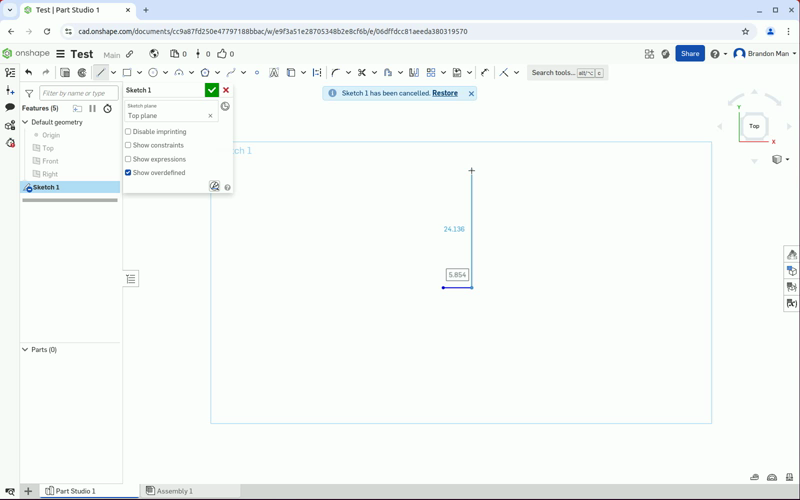
key_up(shift)
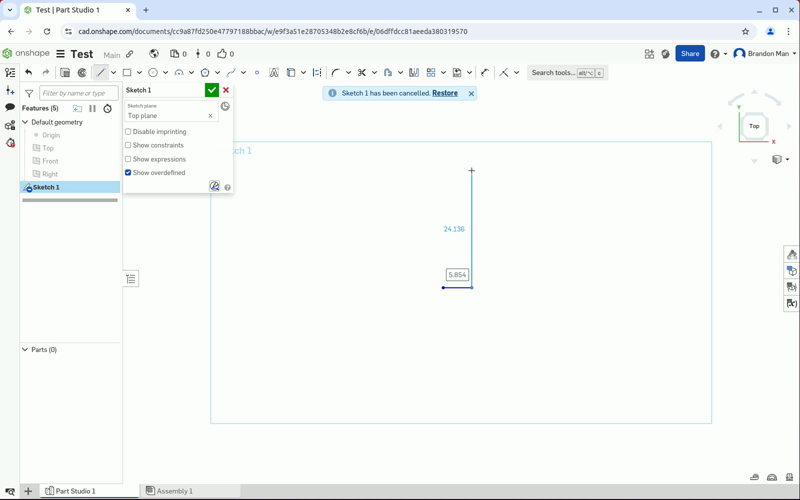
key_down(shift)
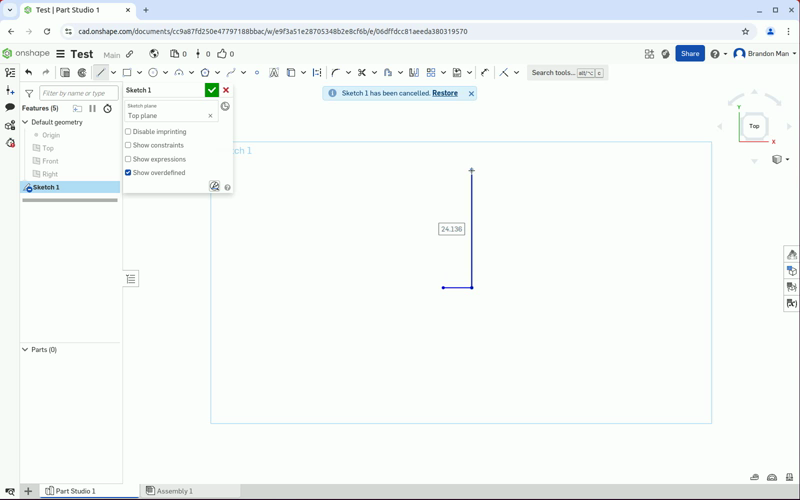
mouse_move(501, 170)
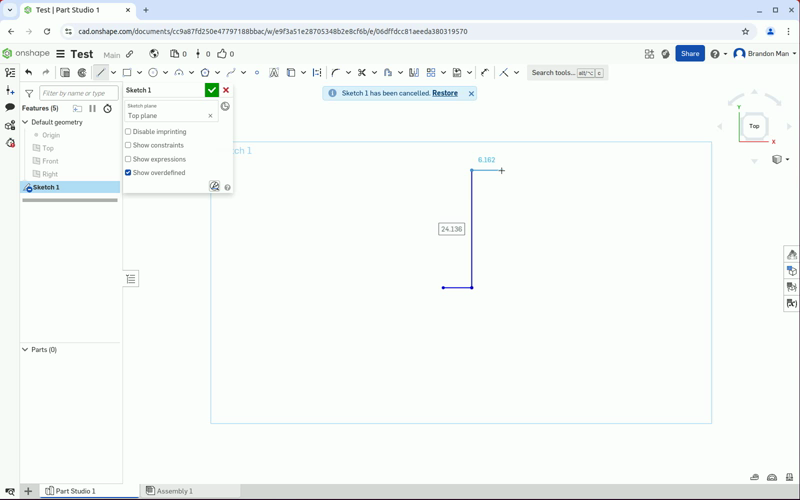
mouse_move(443, 170)
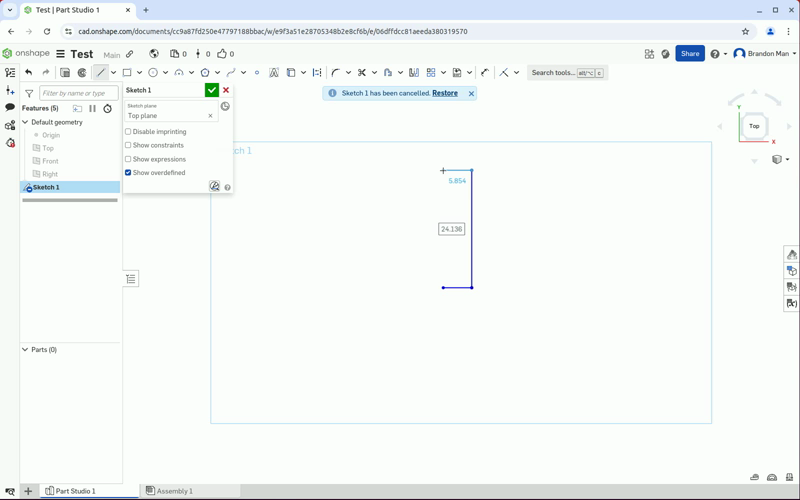
click(443, 170)
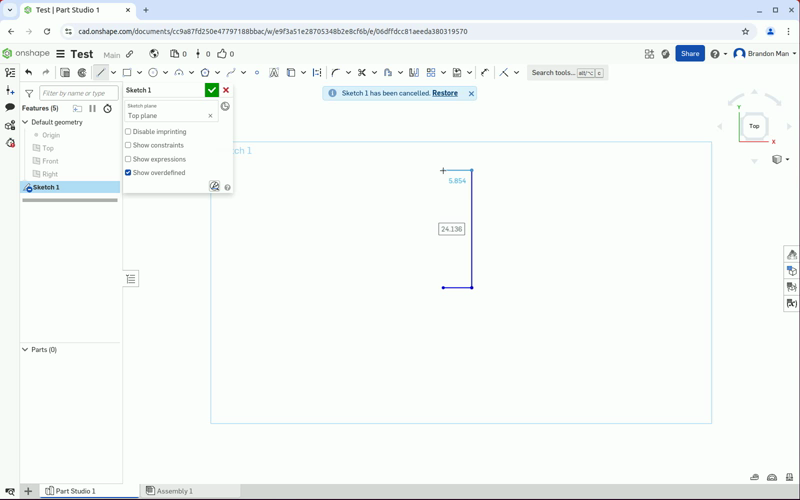
key_up(shift)
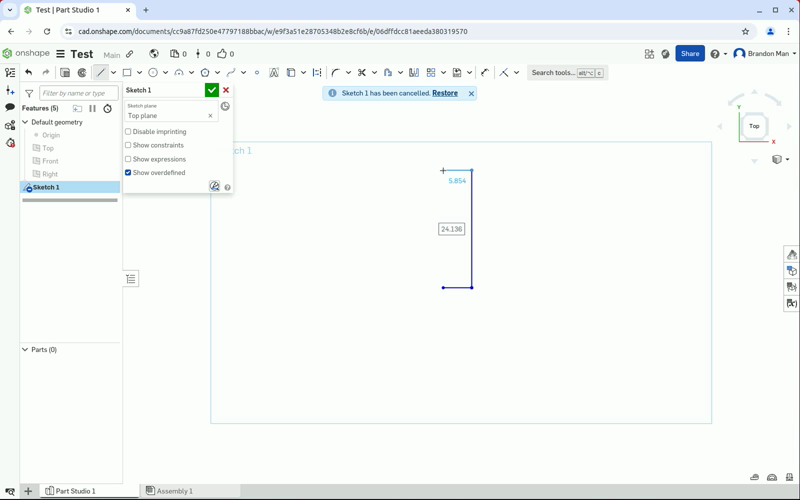
key_down(shift)
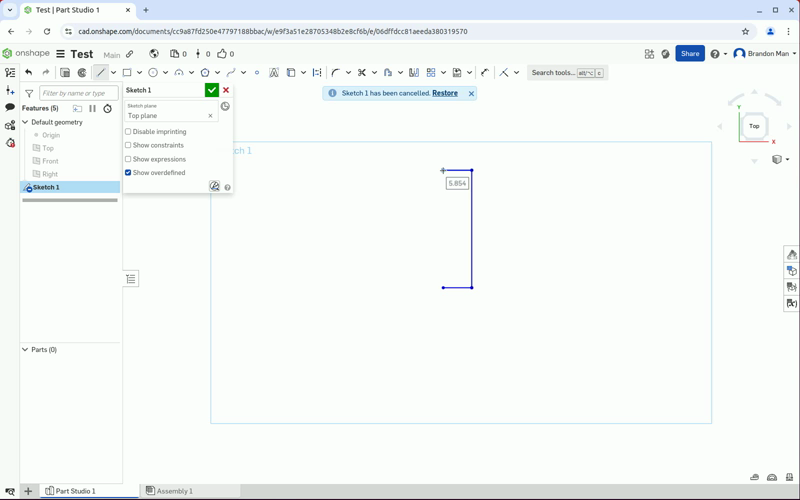
mouse_move(443, 287)
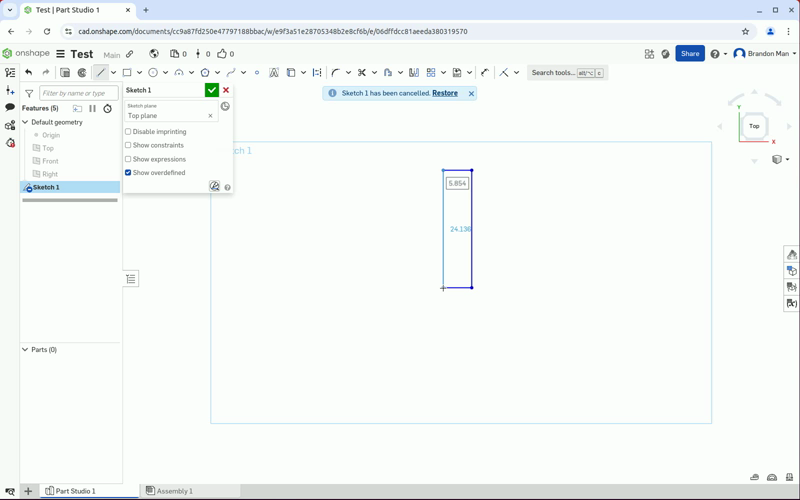
key_up(shift)
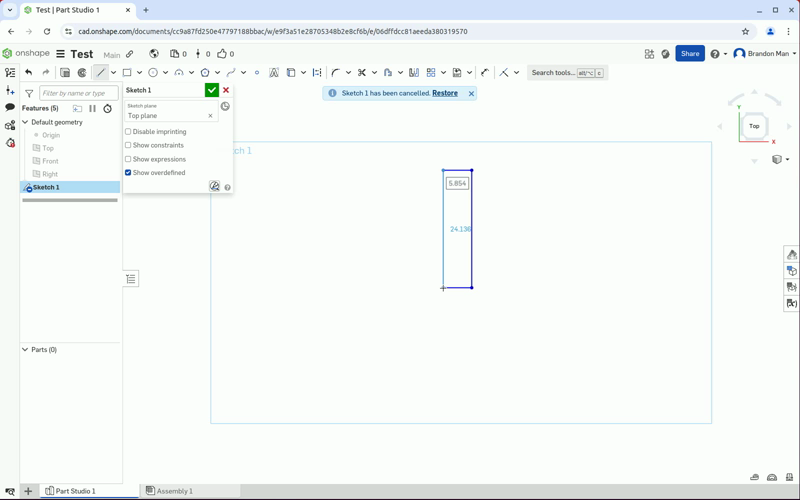
click(443, 287)
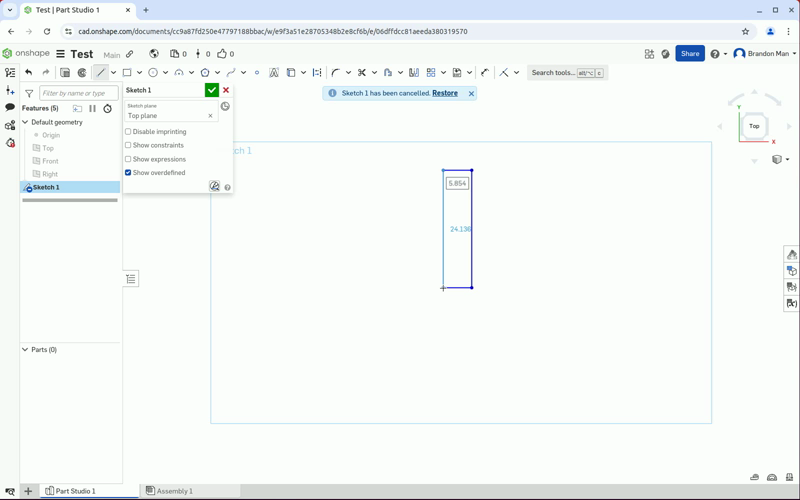
key(esc)
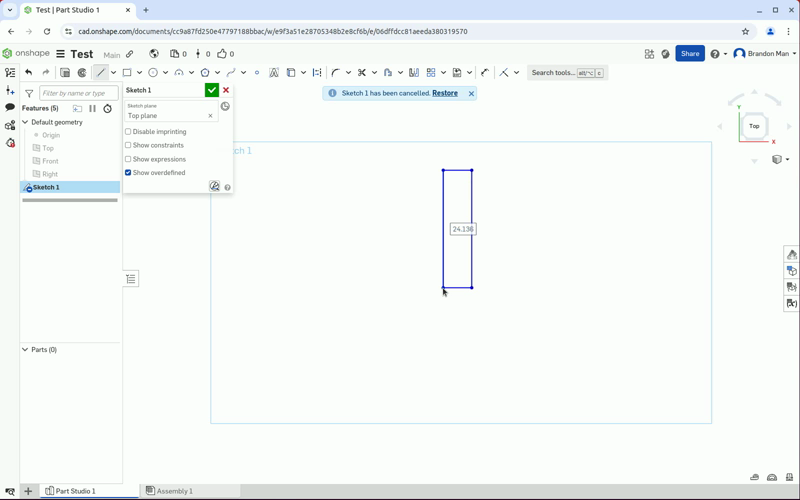
mouse_move(445, 234)
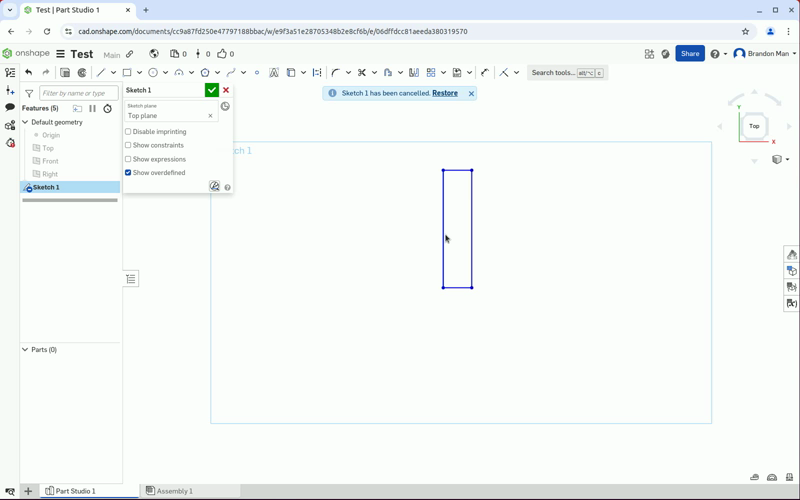
click(445, 234)
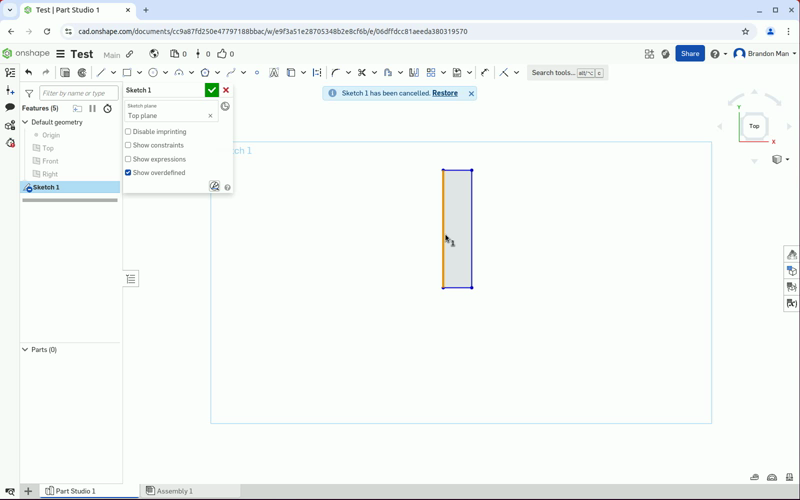
mouse_move(73, 352)
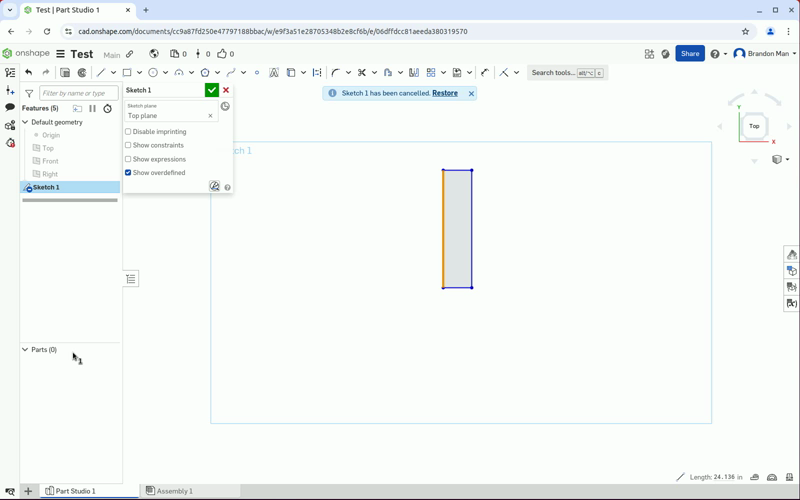
key(shift+y)
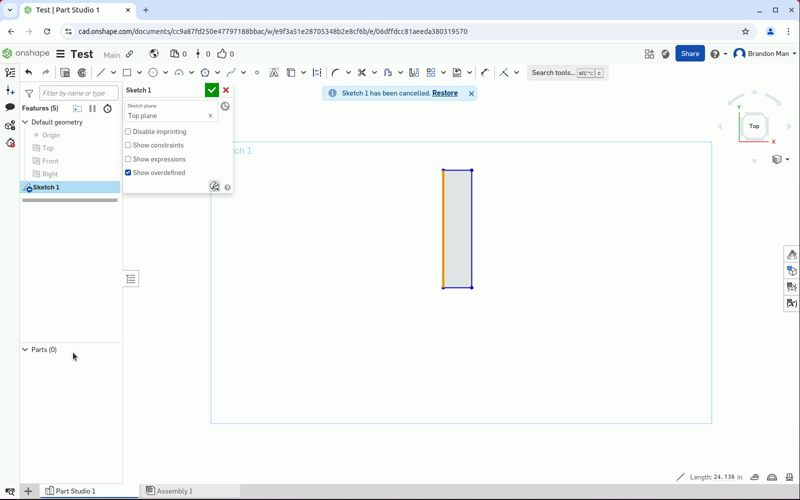
key(shift+e)
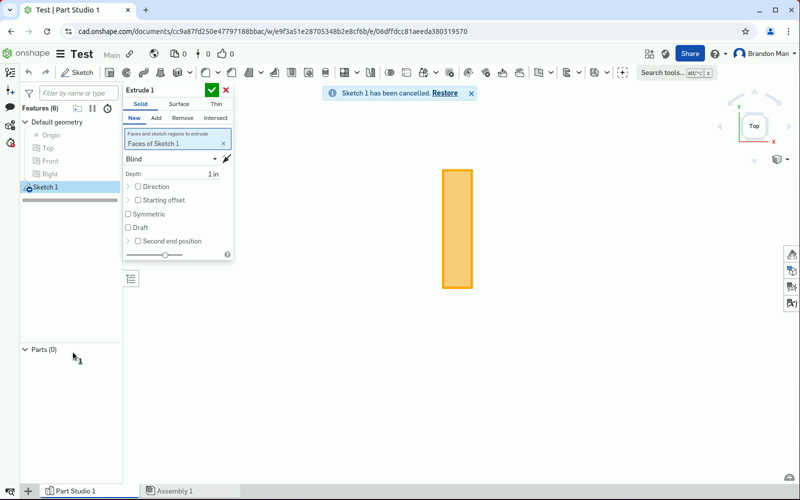
mouse_move(143, 106)
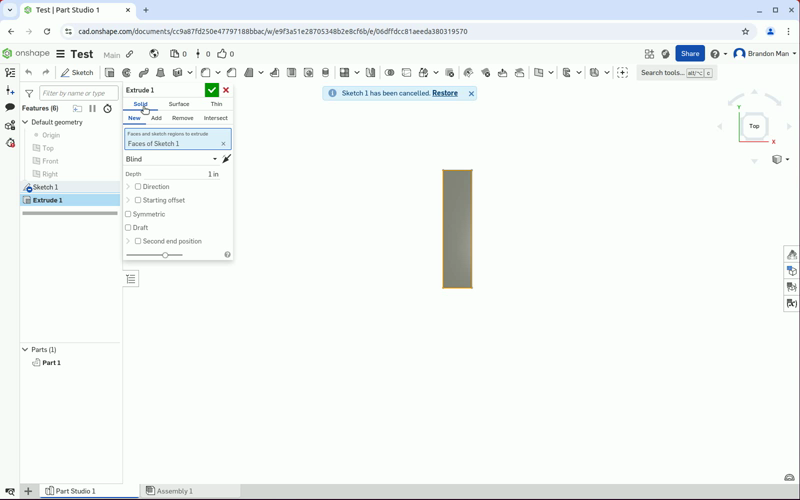
click(143, 106)
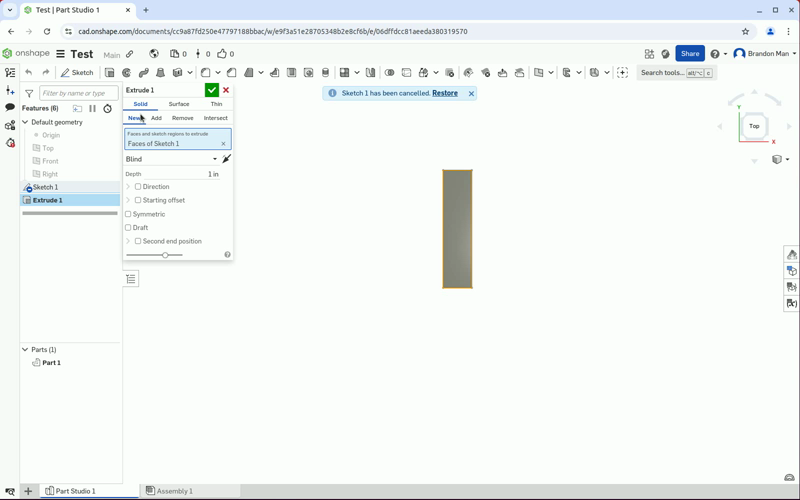
mouse_move(137, 120)
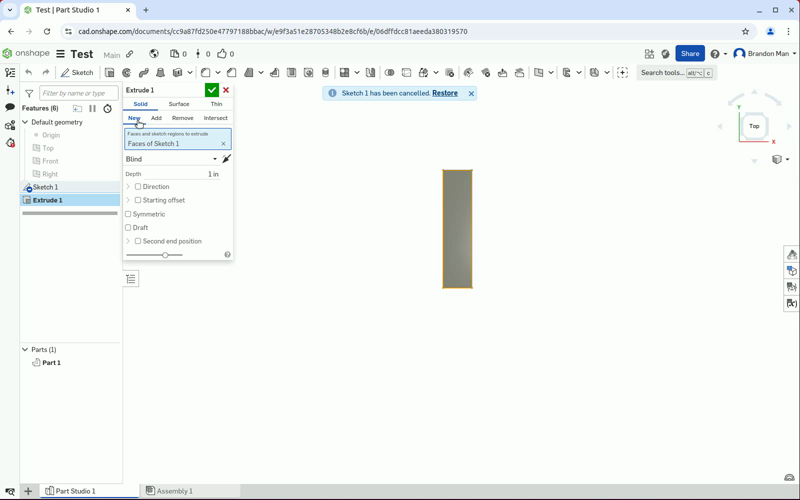
click(137, 120)
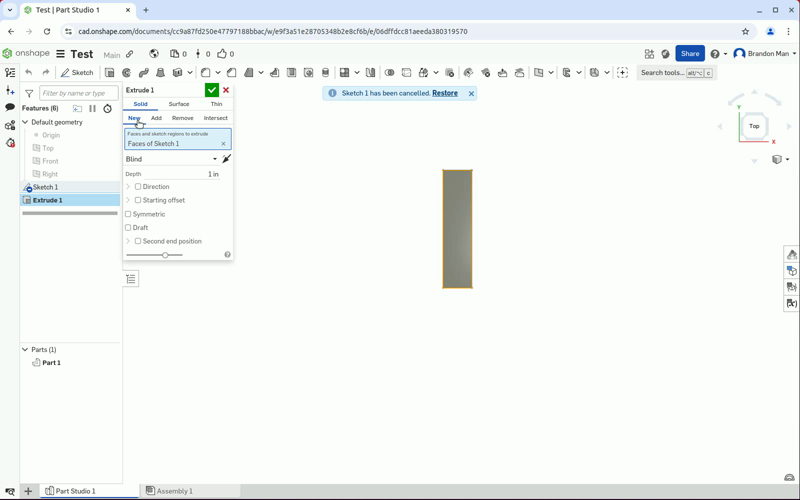
key(tab, 4)
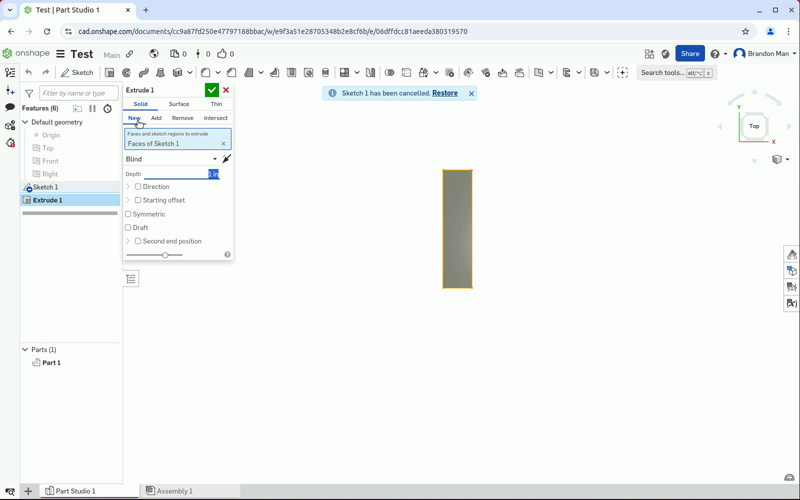
text(0.481)
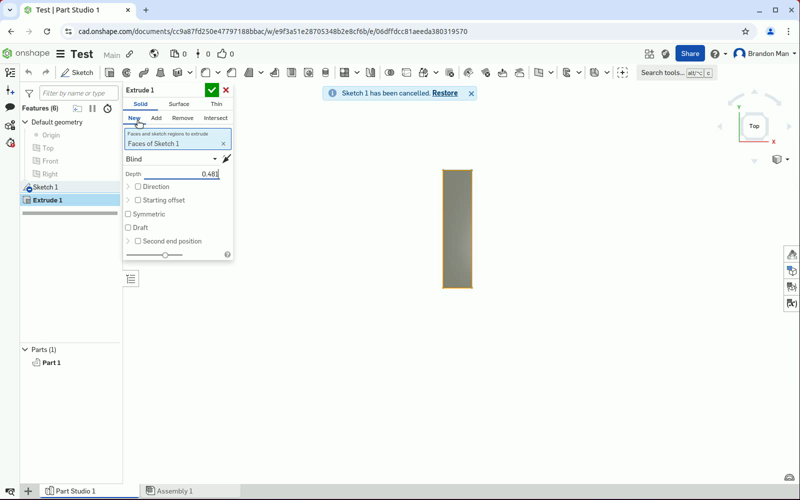
key(enter)
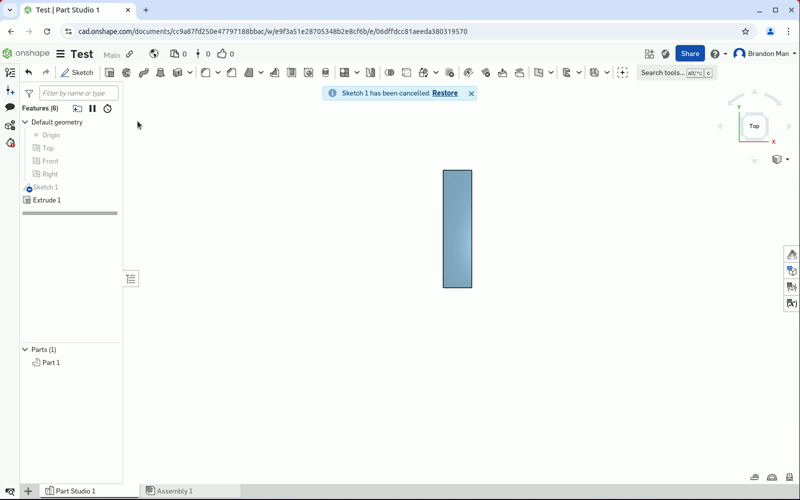
key(shift+h)
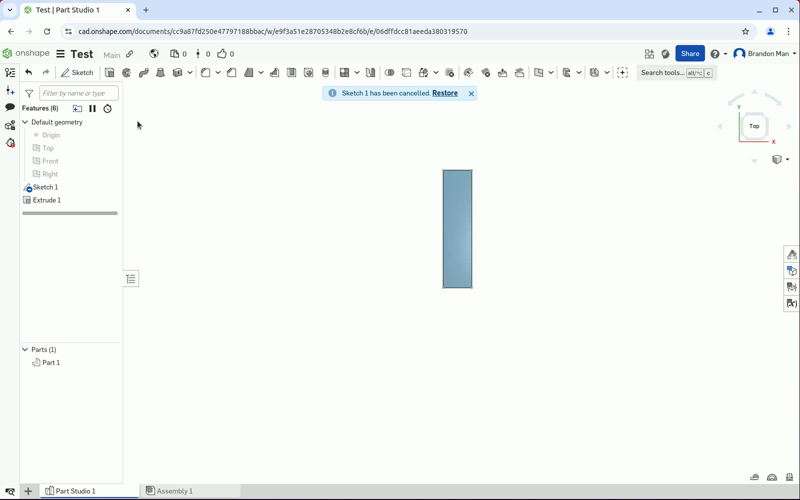
key(shift+h)
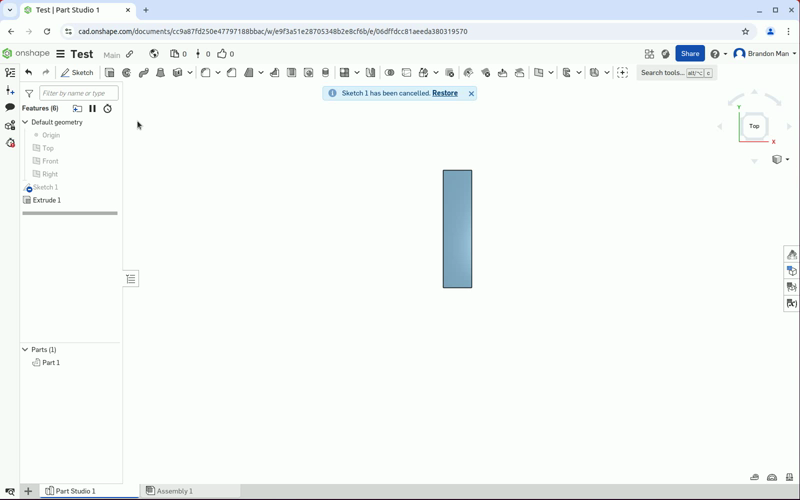
mouse_move(73, 189)
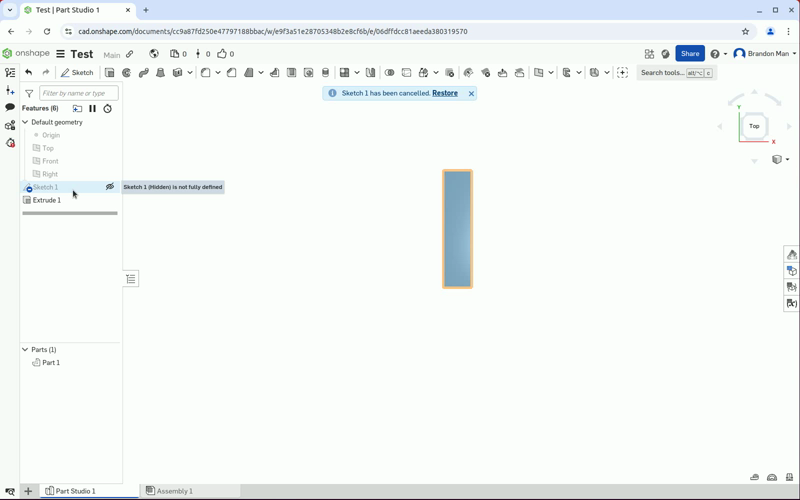
click(73, 189)
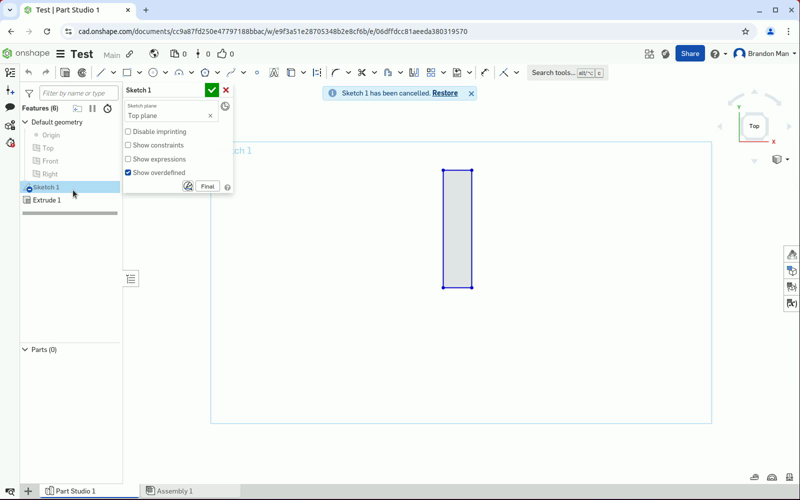
mouse_move(229, 92)
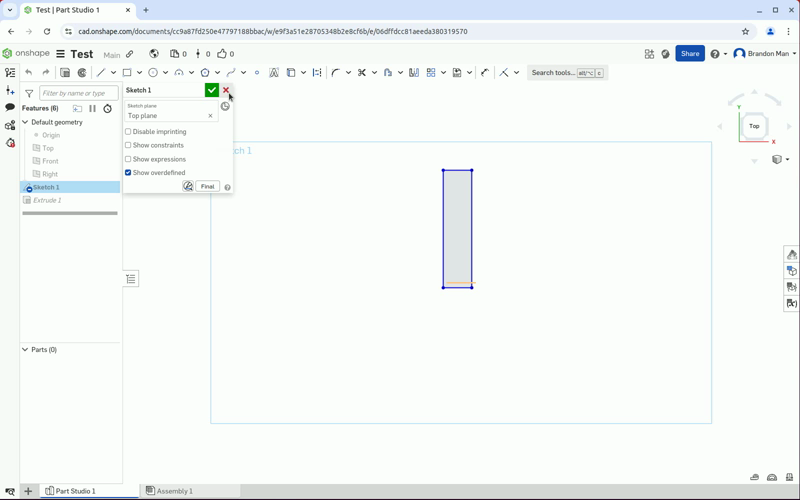
click(229, 92)
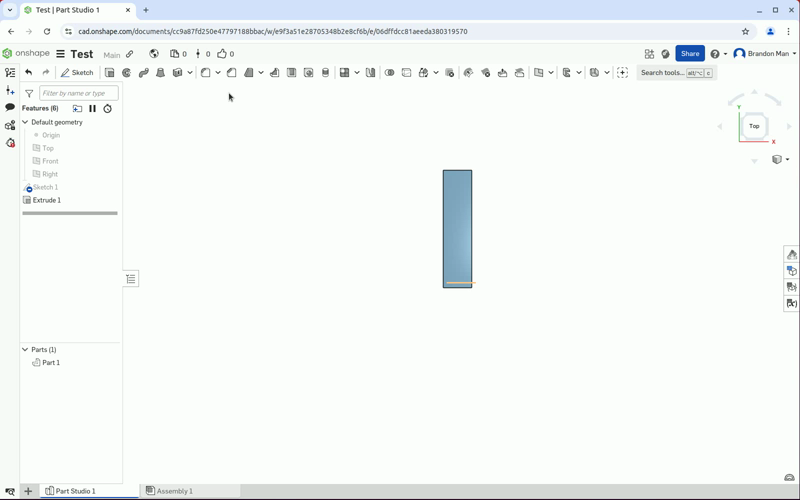
mouse_move(73, 352)
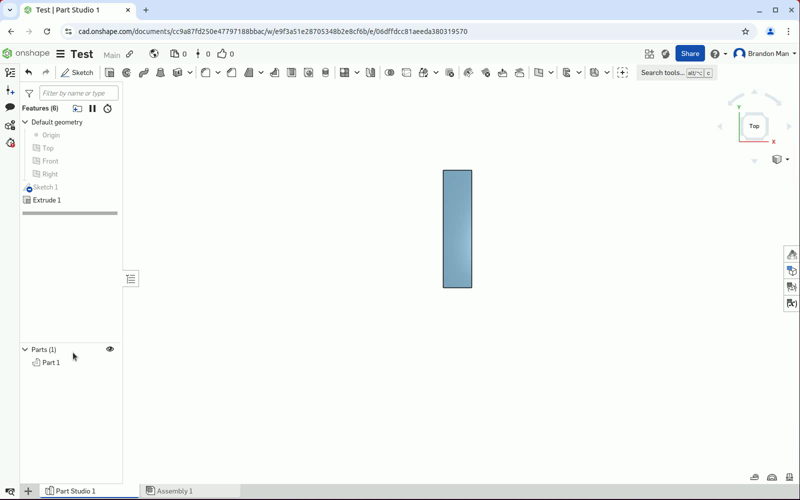
key(y)
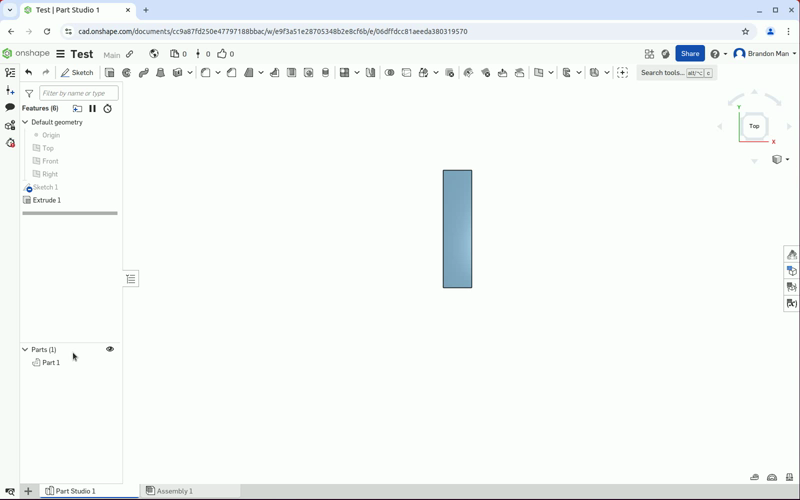
key(shift+p)
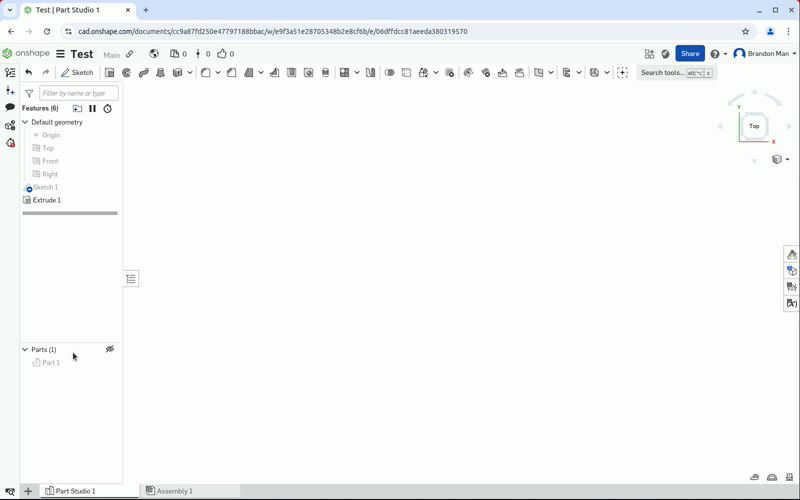
key(space)
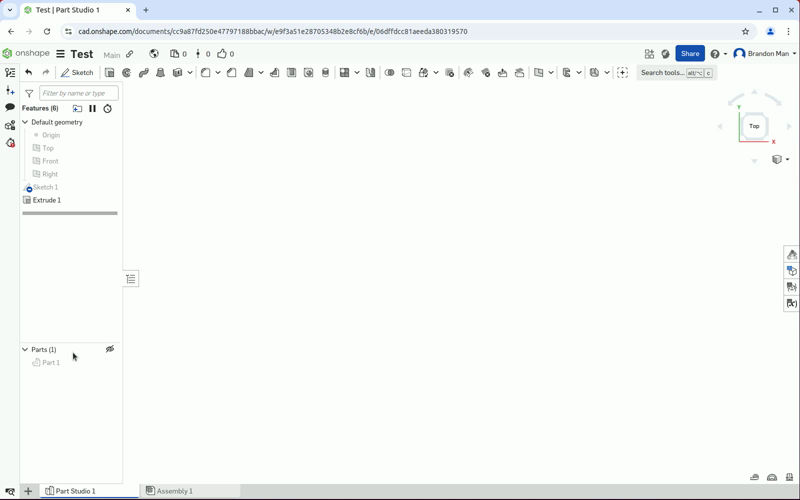
key_down(shift)
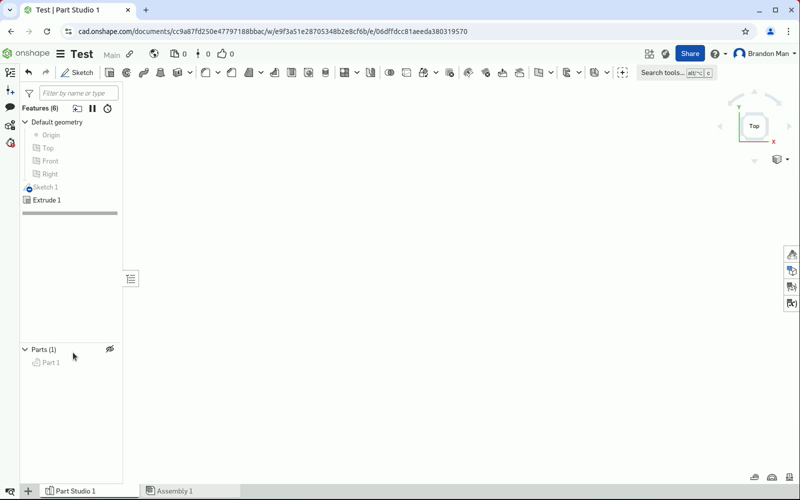
key(up)
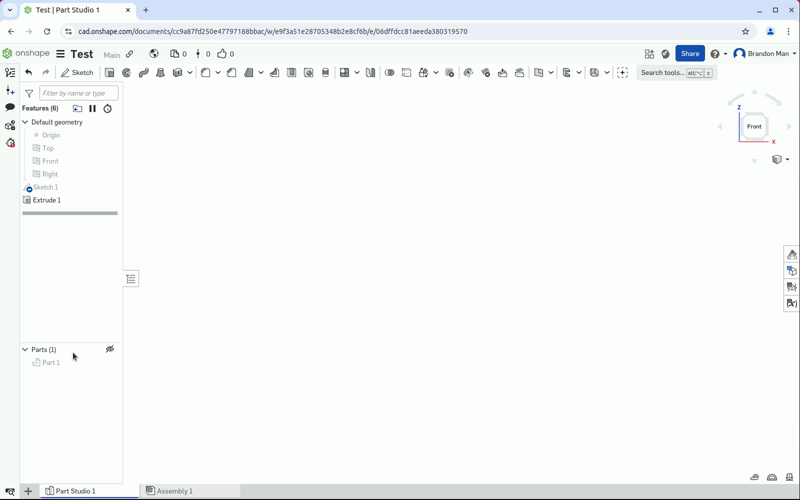
key_up(shift)
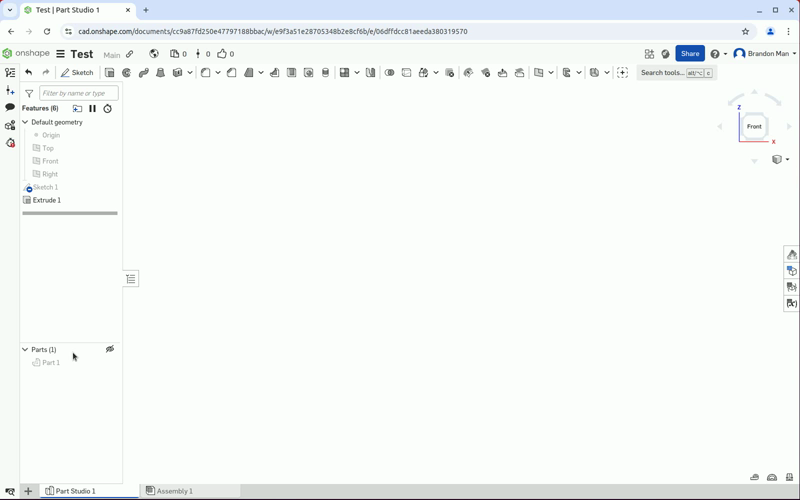
key(space)
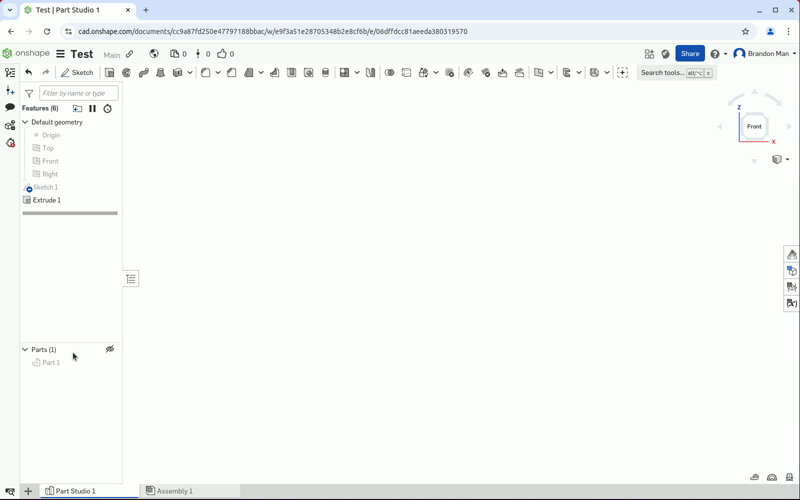
key_down(shift)
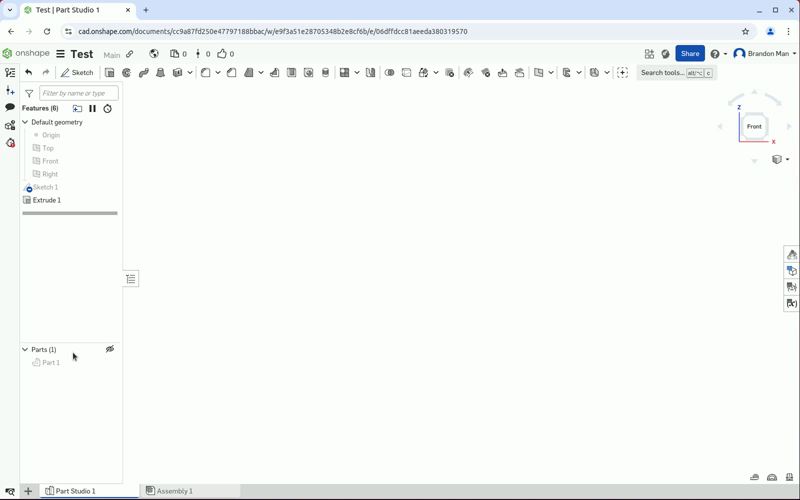
key(left)
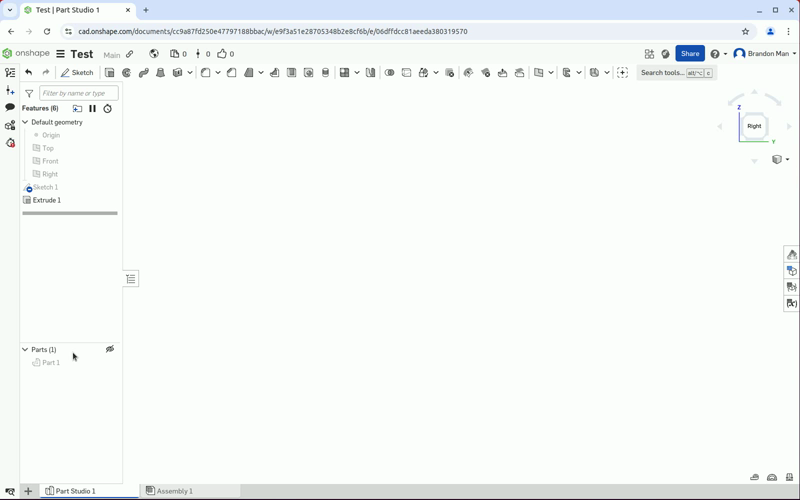
key_up(shift)
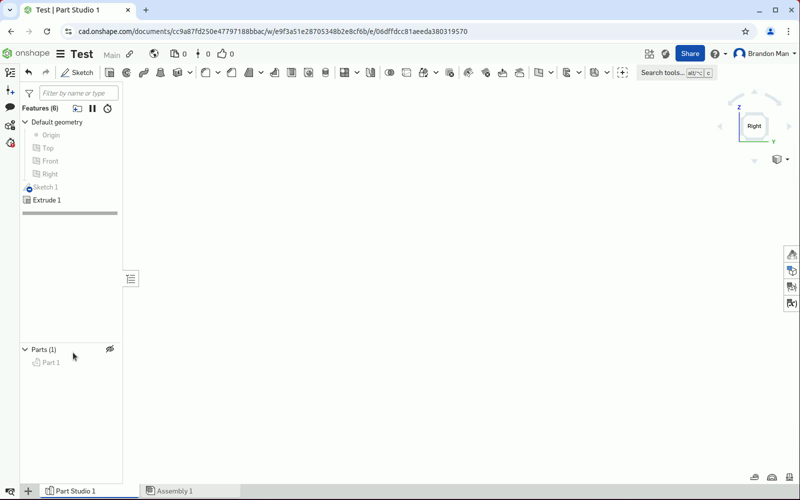
mouse_move(73, 352)
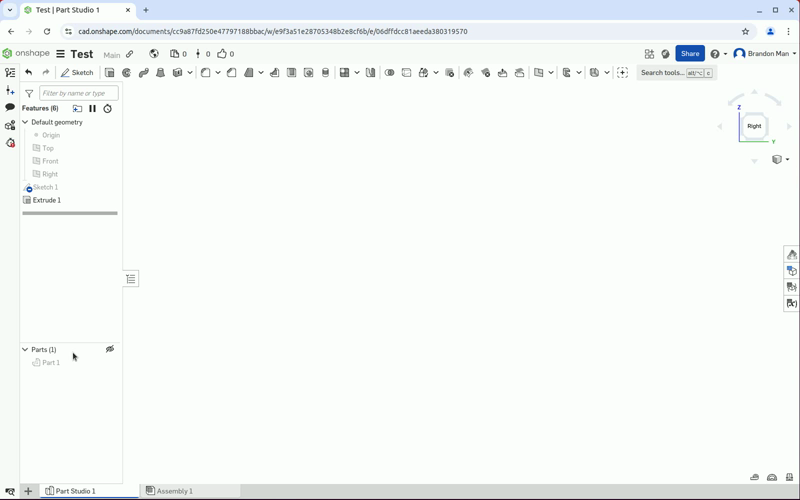
key(shift+y)
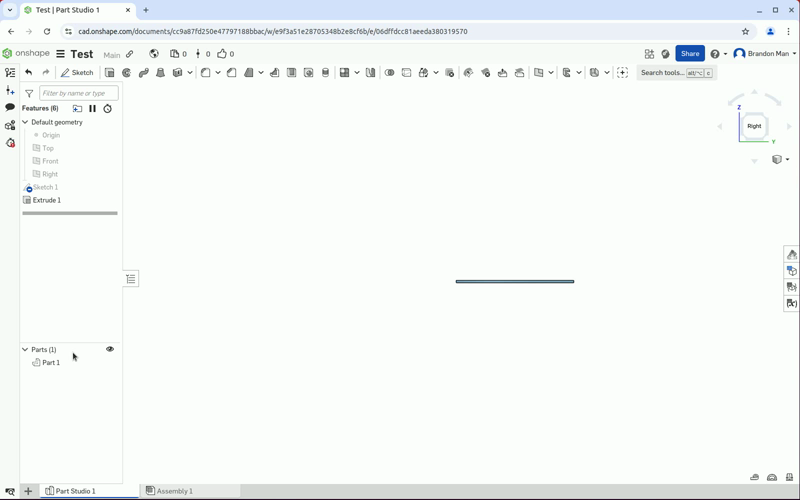
mouse_move(541, 75)
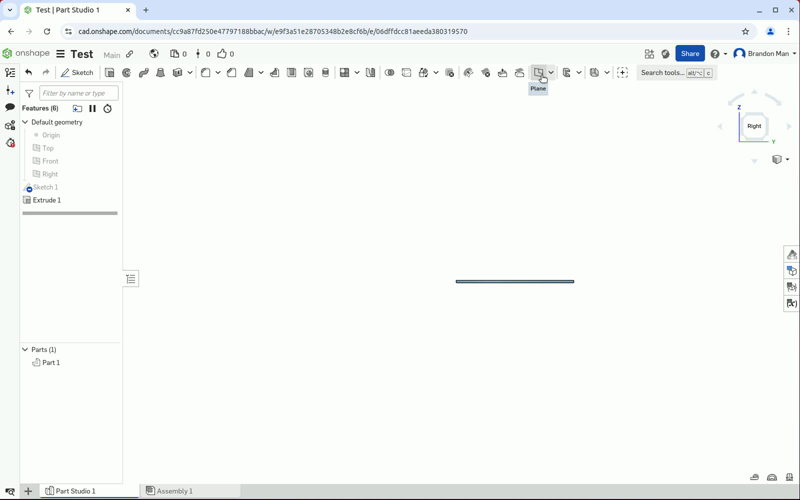
click(541, 75)
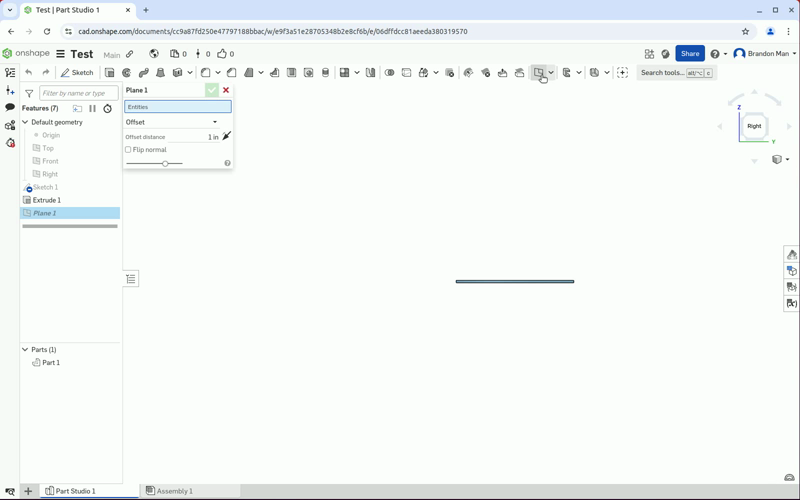
mouse_move(73, 176)
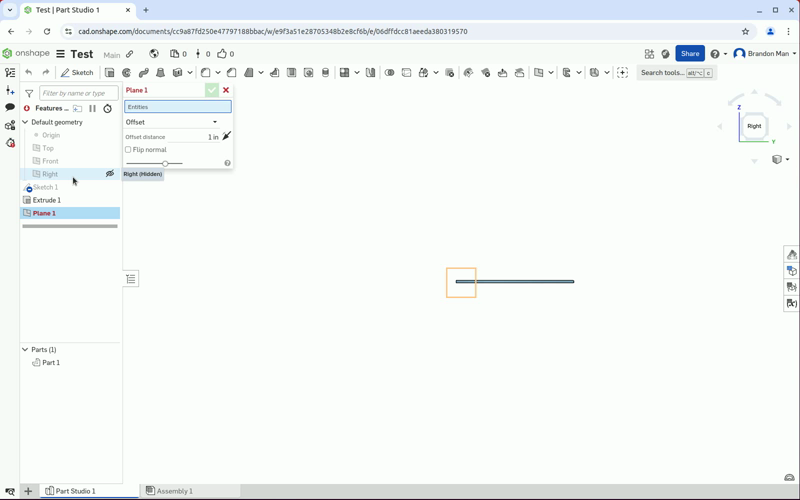
click(73, 176)
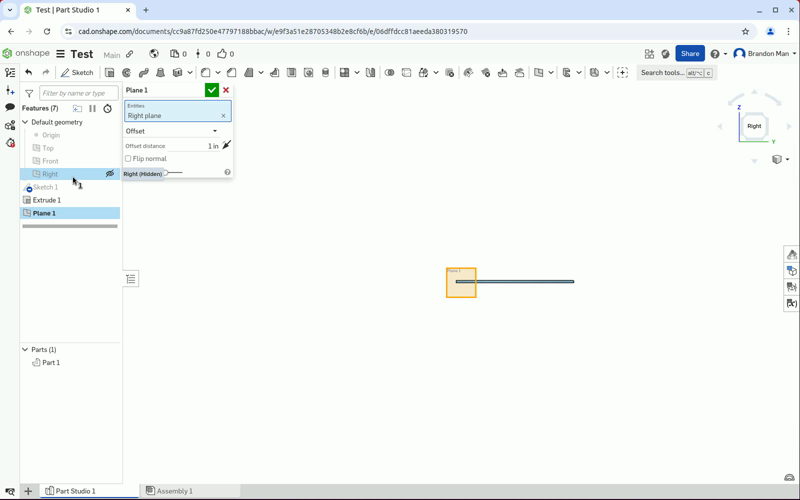
key(tab, 2)
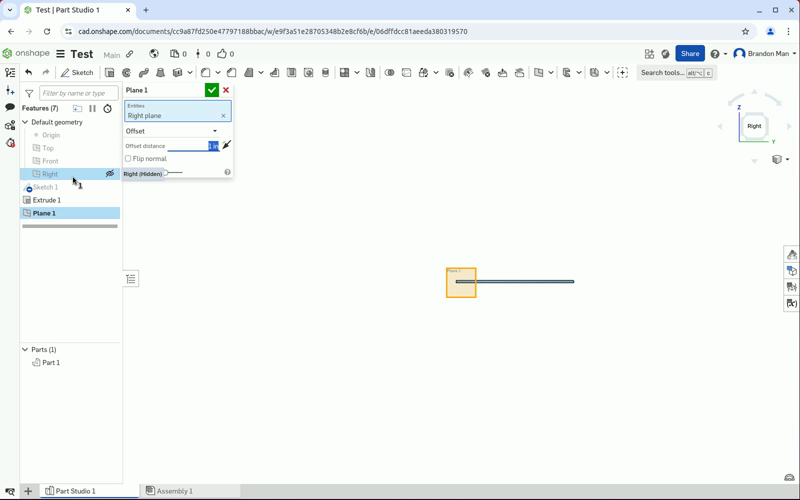
text(2.403)
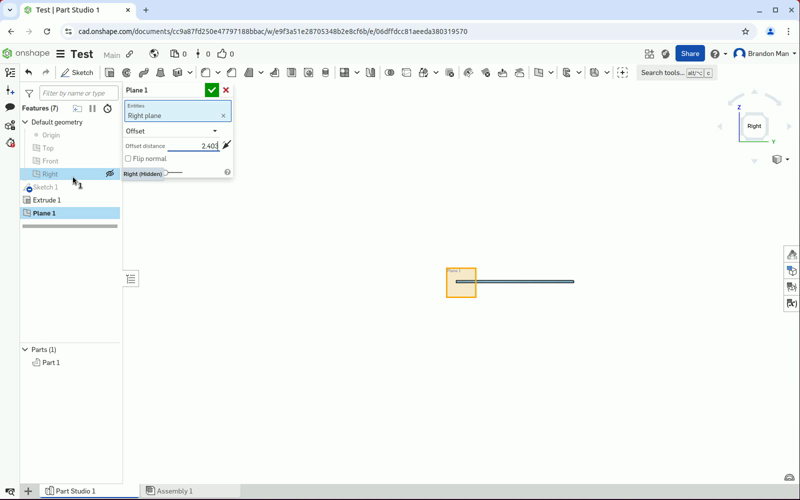
key(enter, 2)
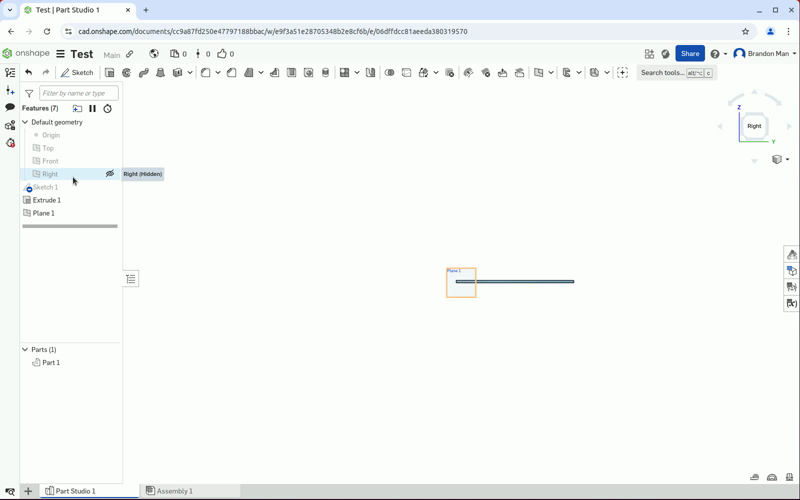
key(shift+s)
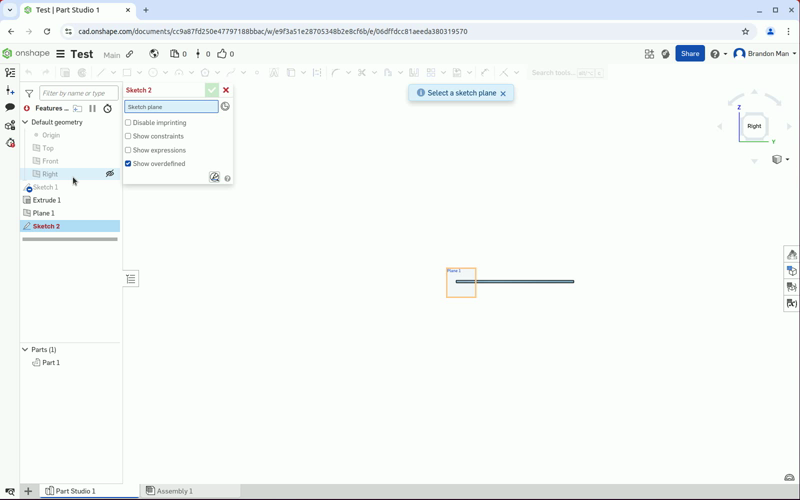
mouse_move(73, 215)
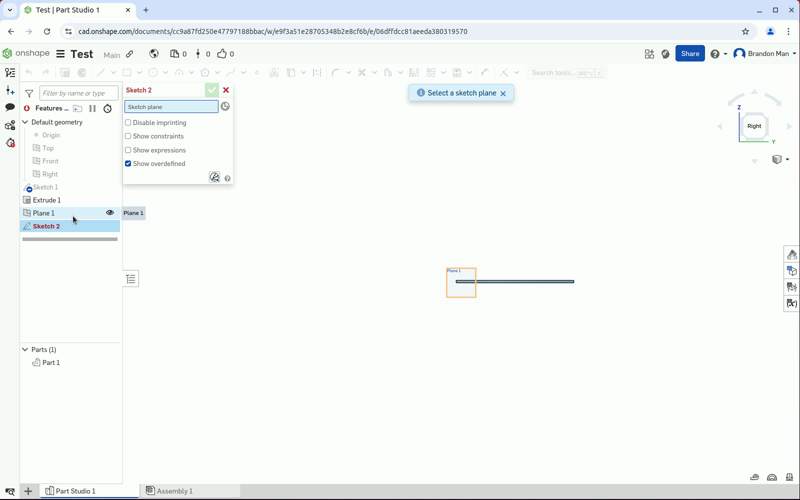
click(73, 215)
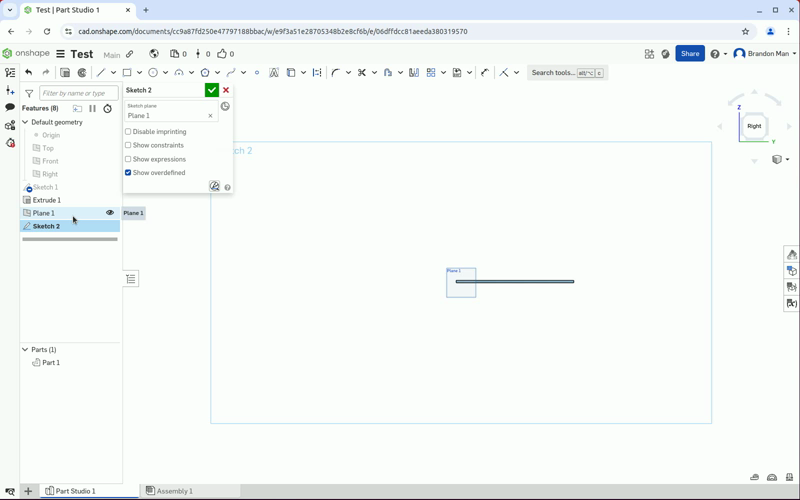
mouse_move(73, 352)
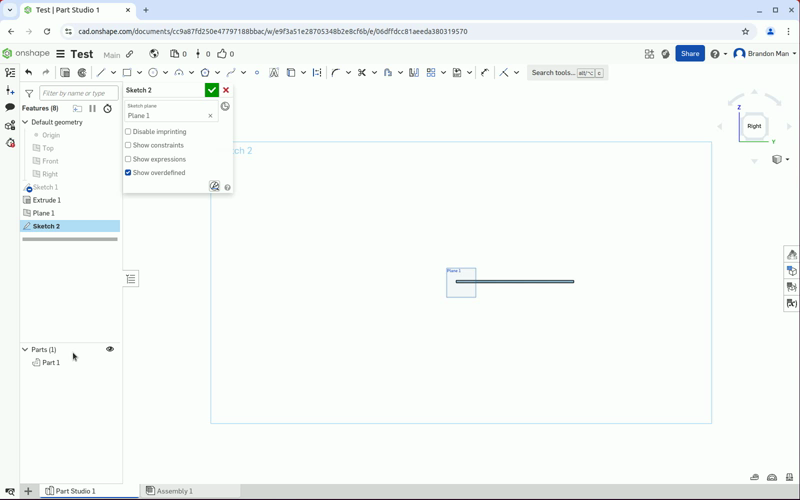
key(y)
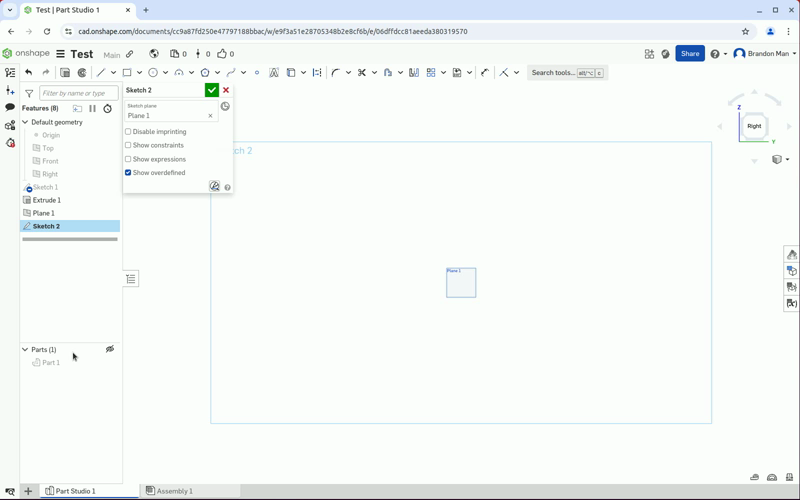
key(c)
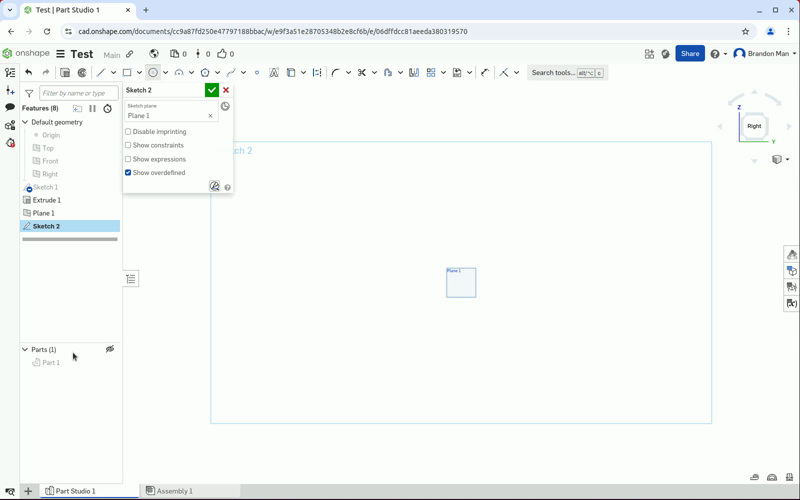
key_down(shift)
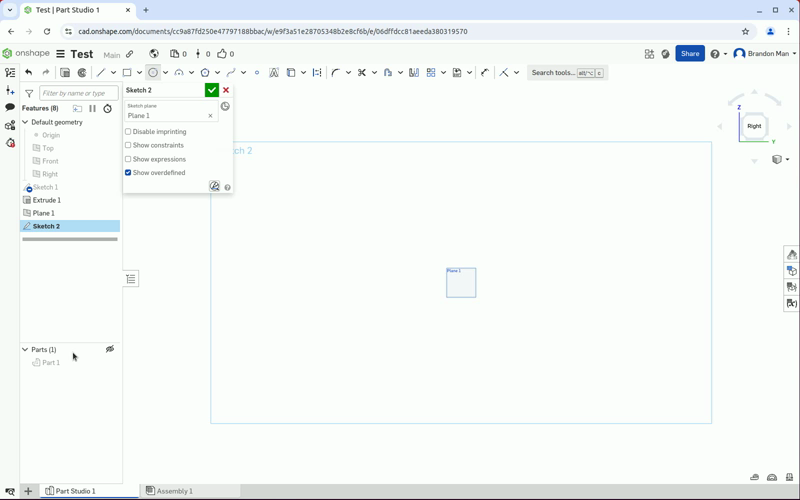
mouse_move(515, 281)
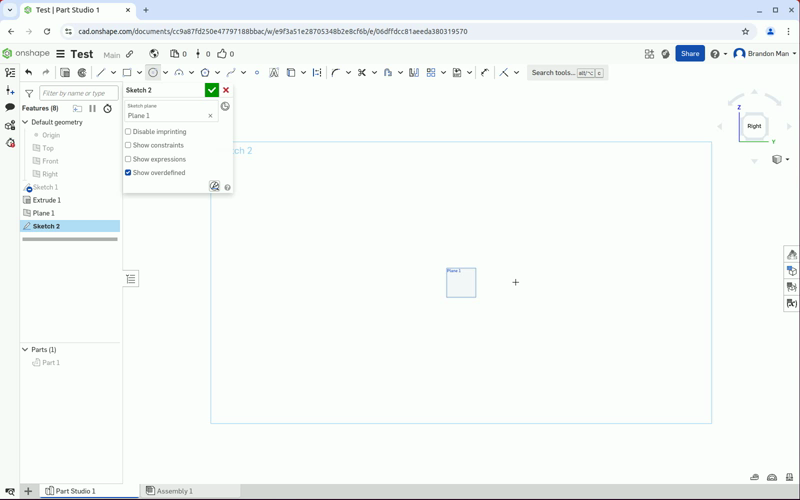
click(515, 281)
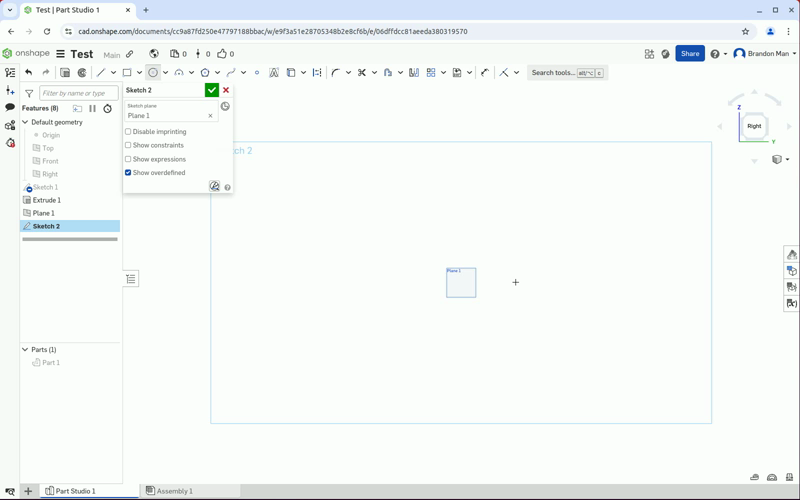
key_up(shift)
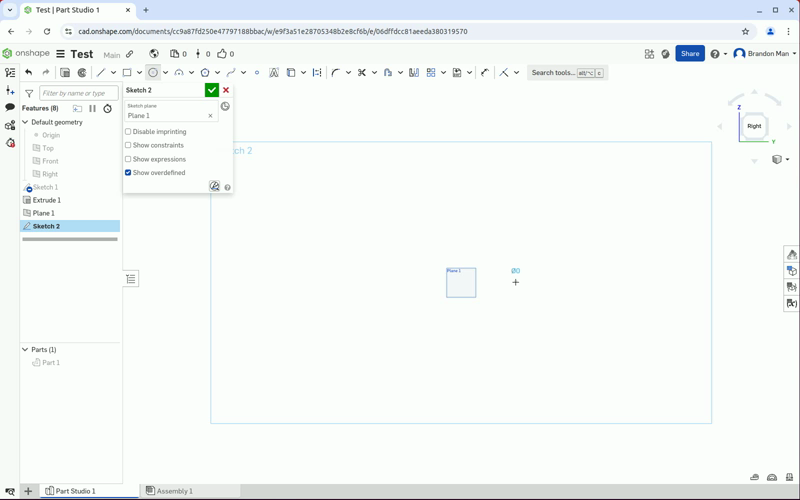
mouse_move(516, 281)
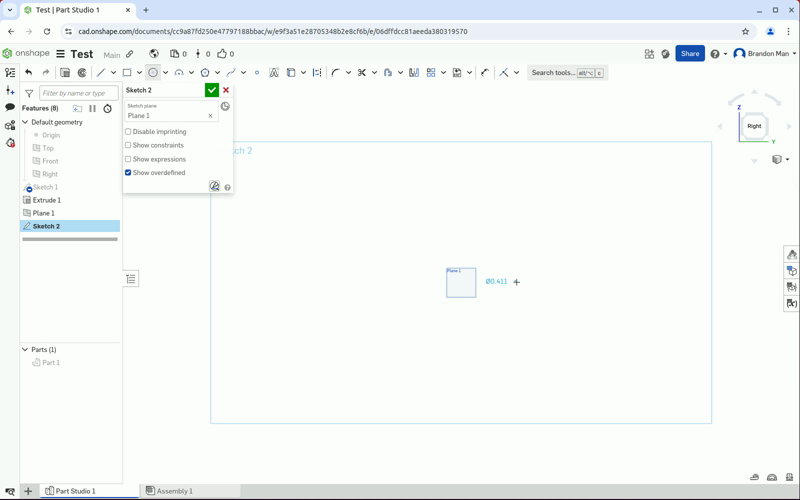
scroll(6)
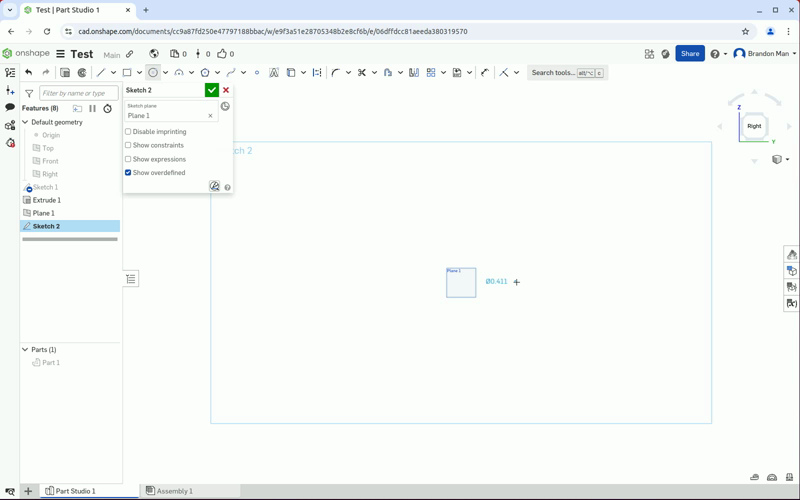
scroll(6)
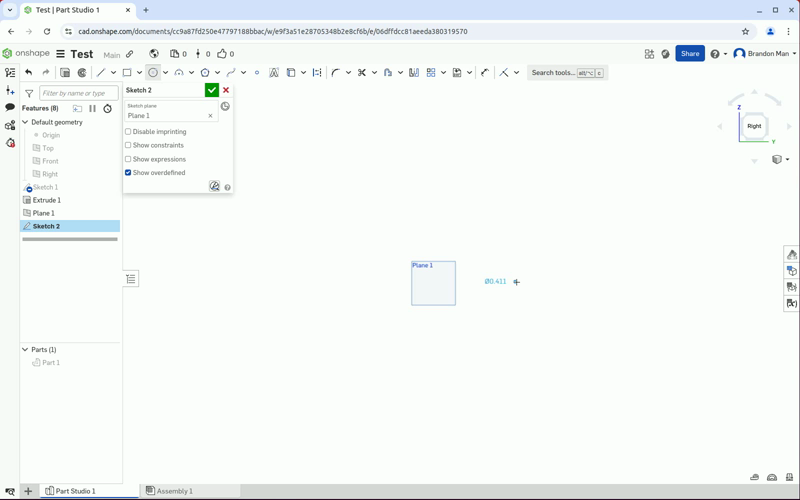
scroll(6)
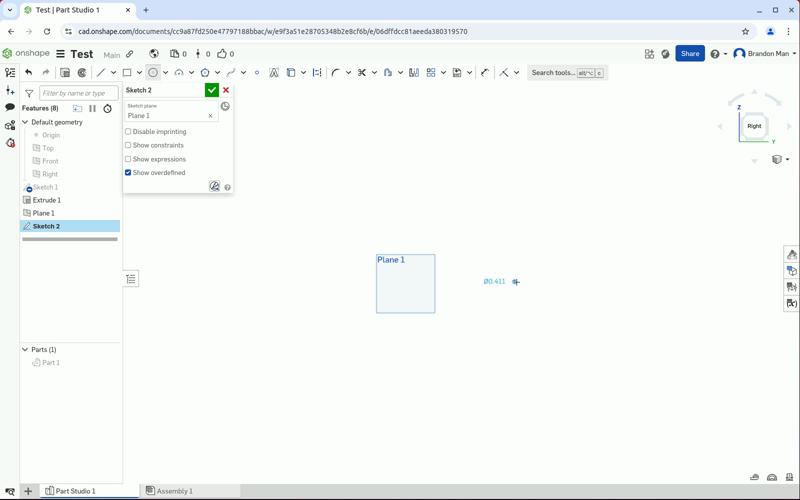
scroll(6)
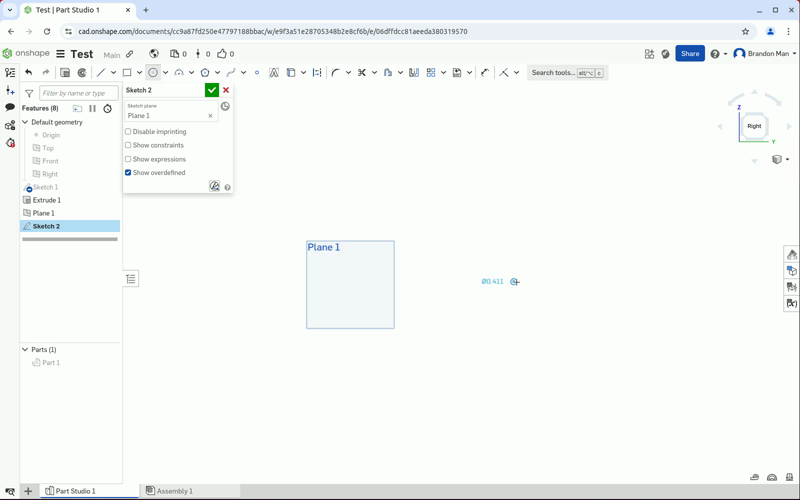
scroll(6)
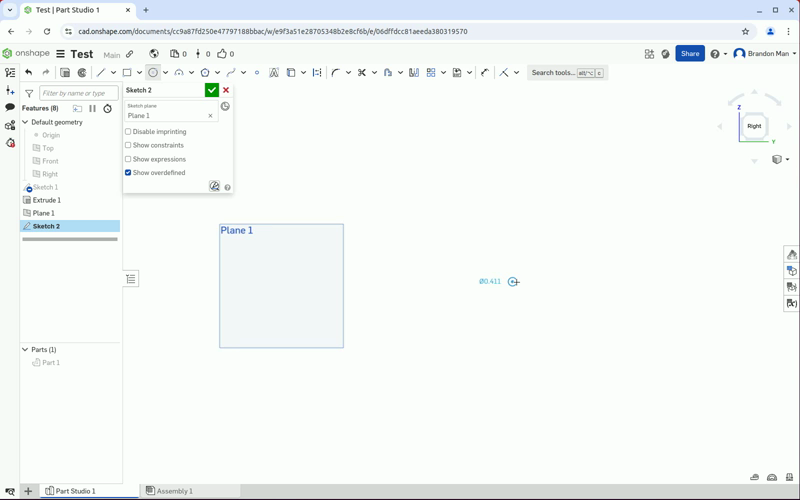
scroll(6)
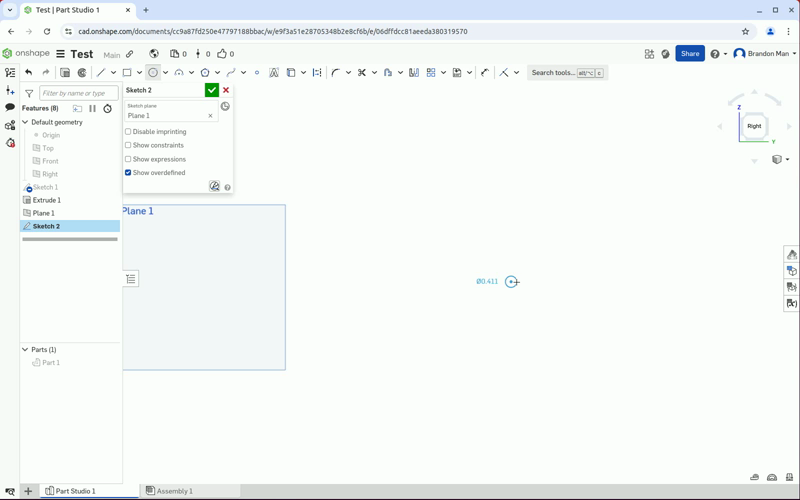
scroll(6)
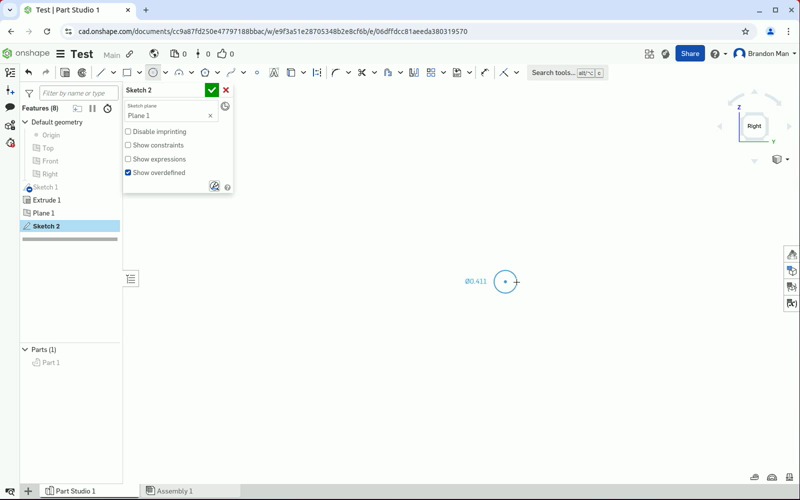
click(516, 281)
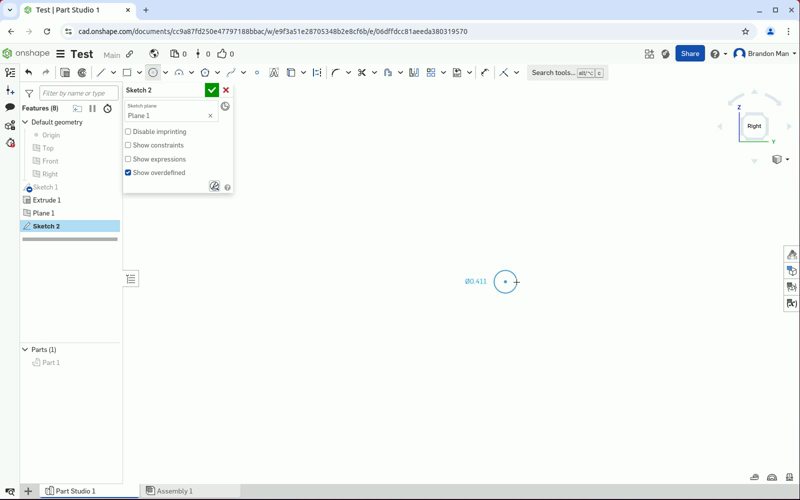
scroll(-6)
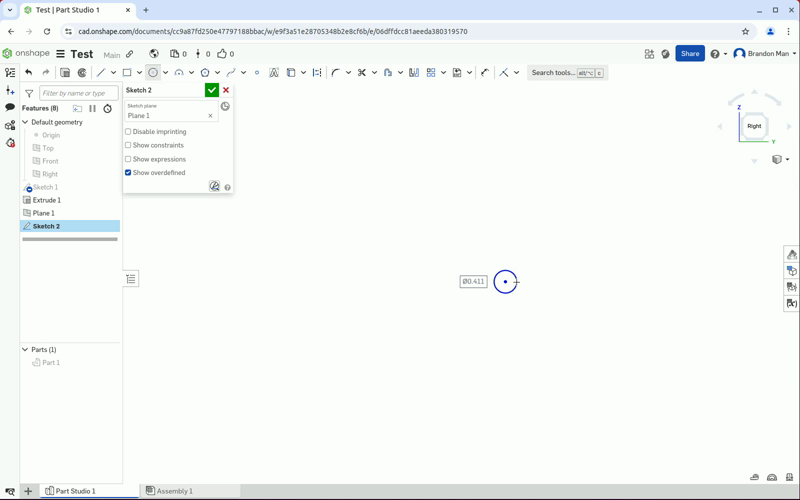
scroll(-6)
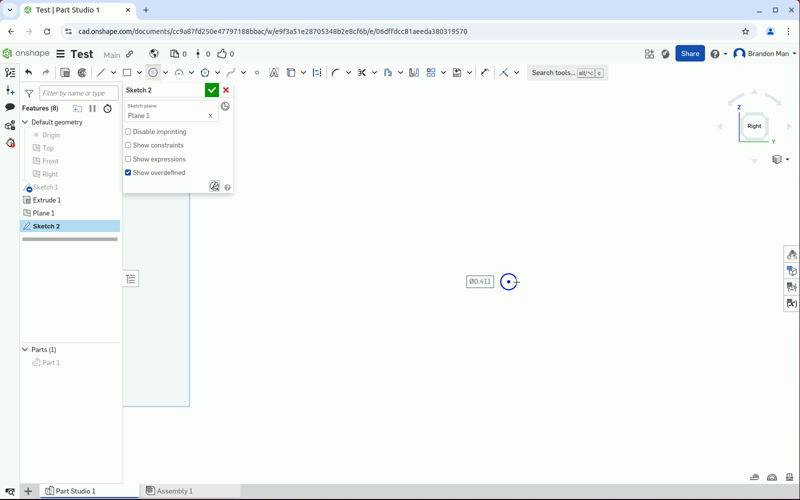
scroll(-6)
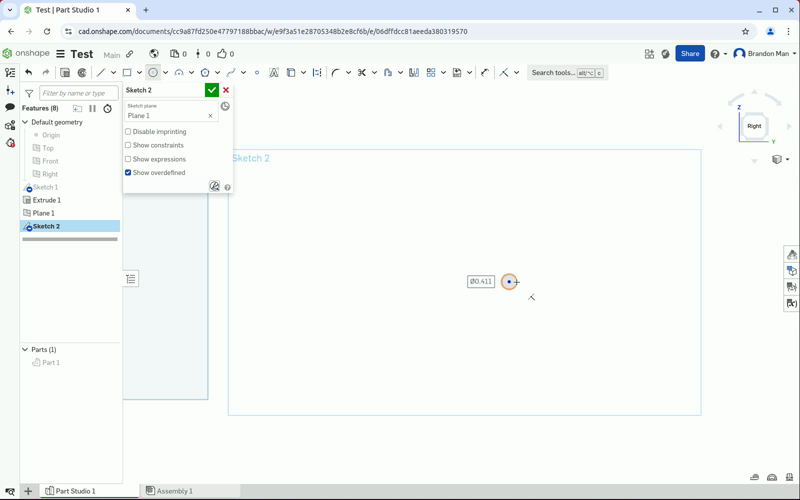
scroll(-6)
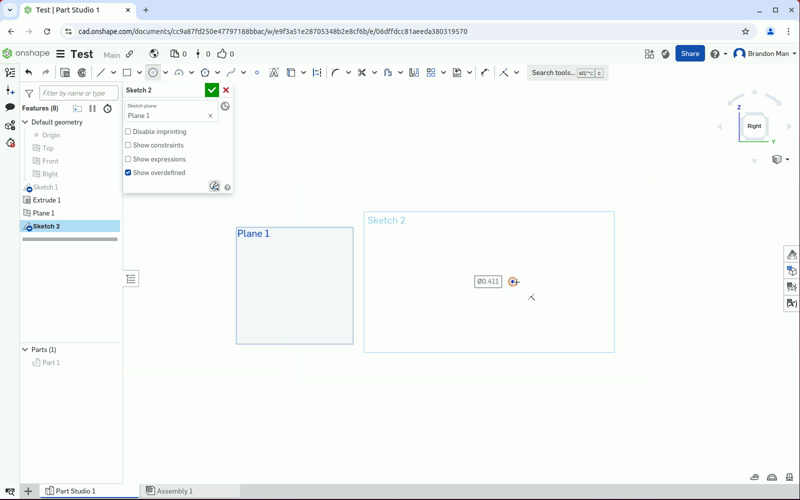
scroll(-6)
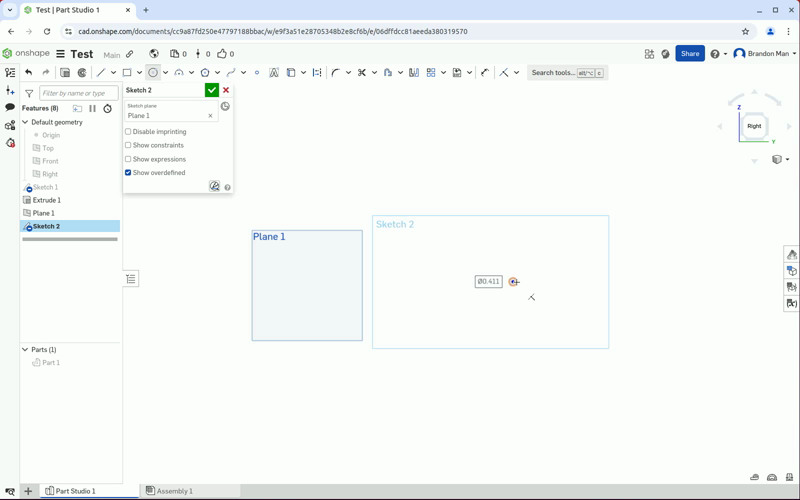
scroll(-6)
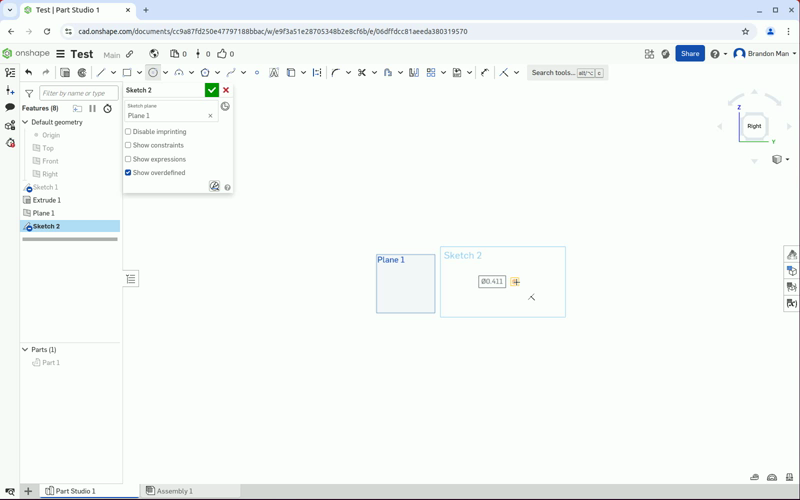
scroll(-6)
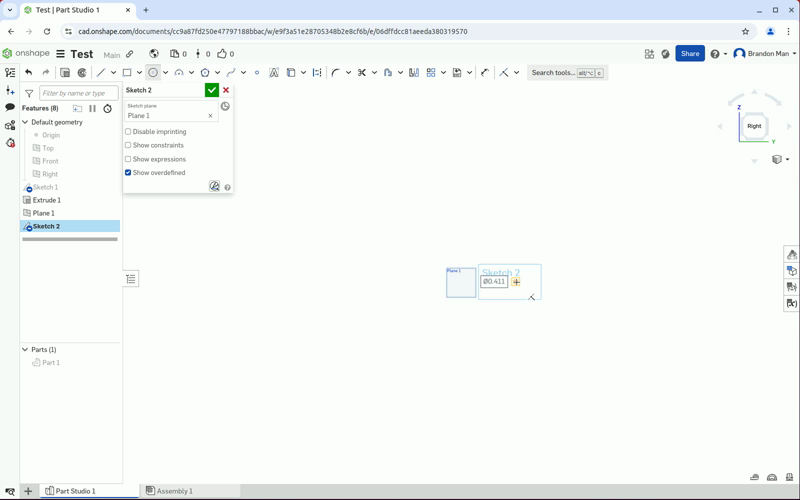
key(esc)
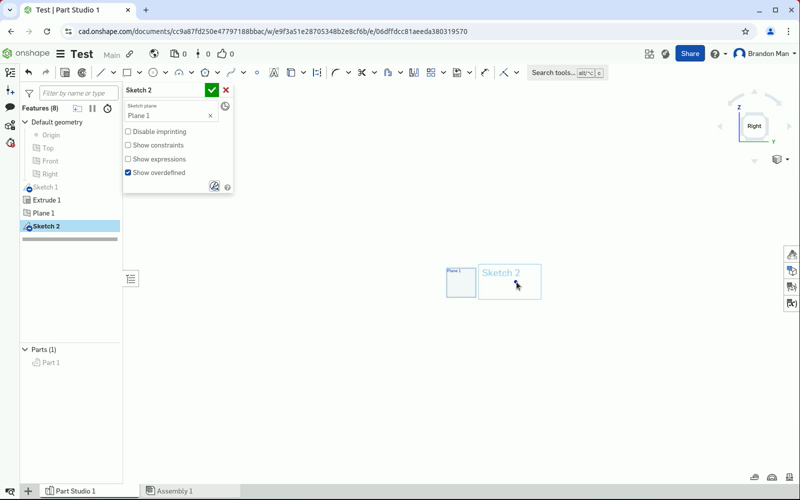
mouse_move(516, 282)
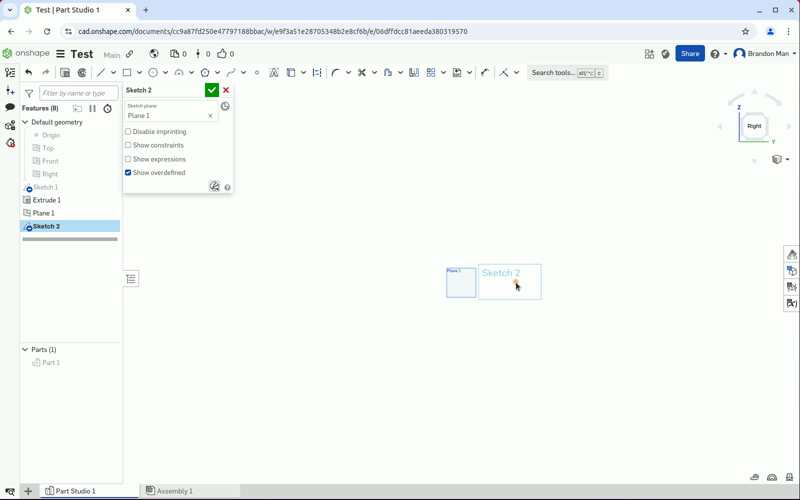
scroll(6)
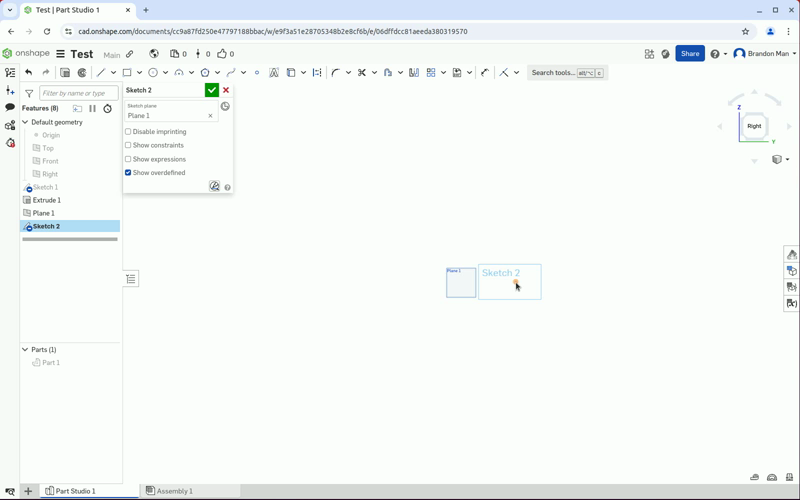
scroll(6)
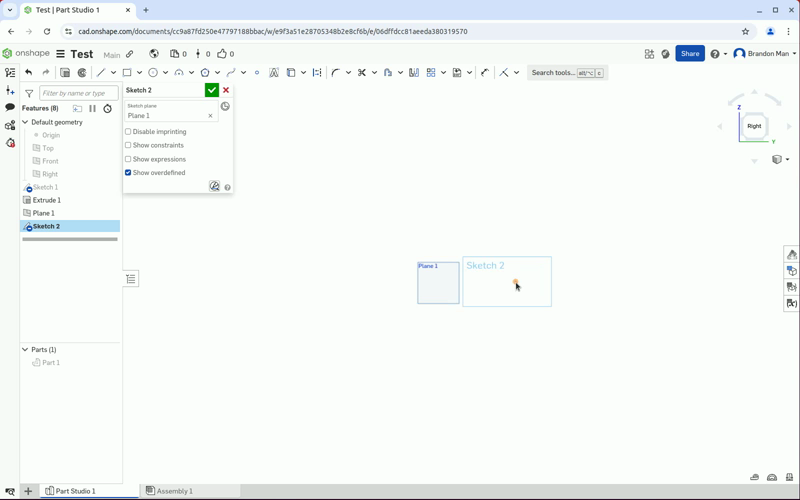
scroll(6)
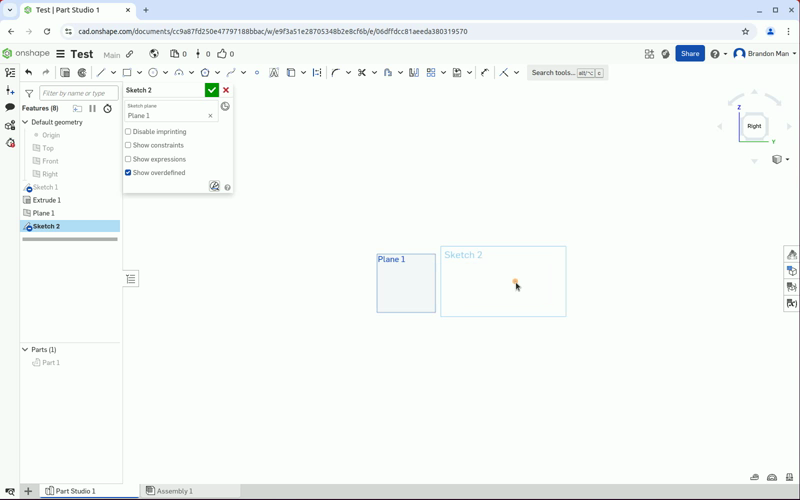
scroll(6)
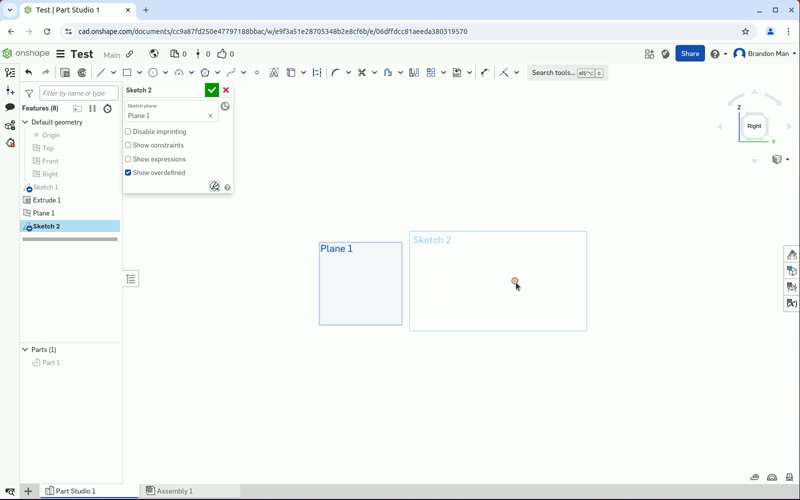
scroll(6)
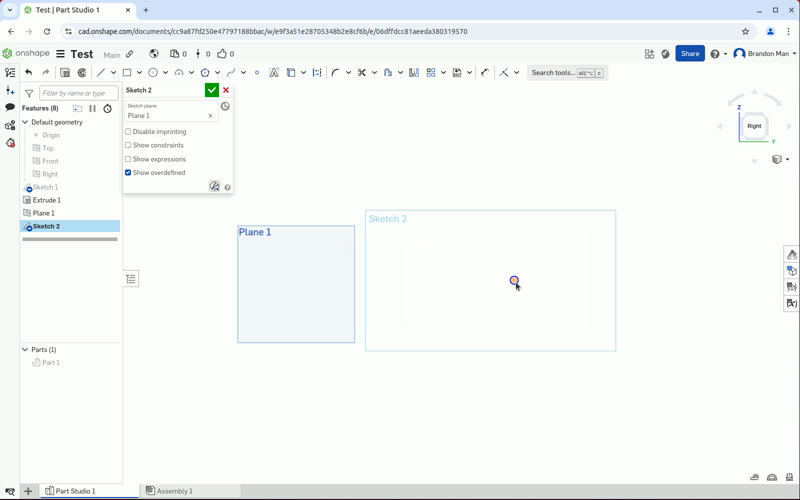
scroll(6)
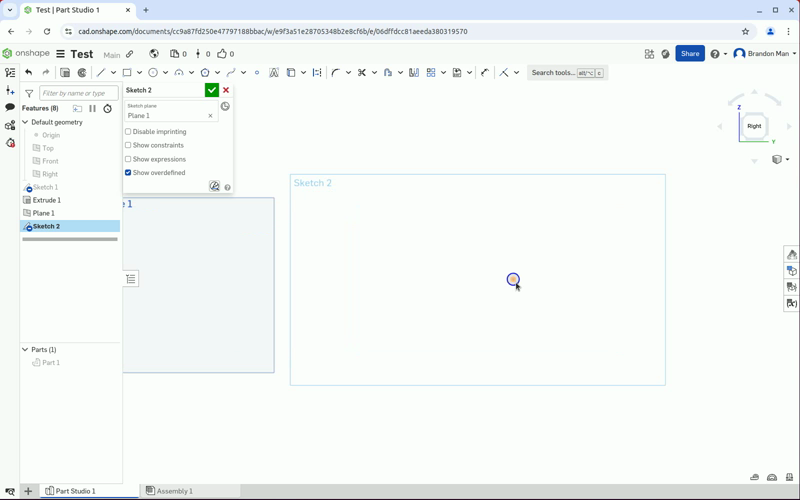
scroll(6)
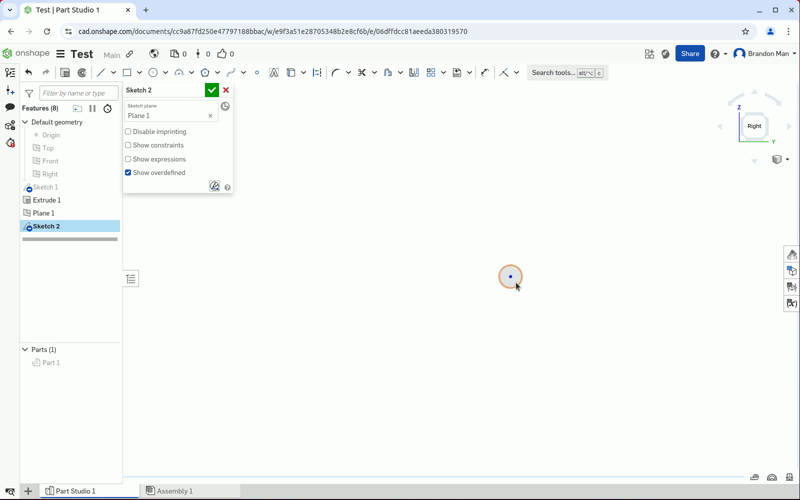
click(516, 282)
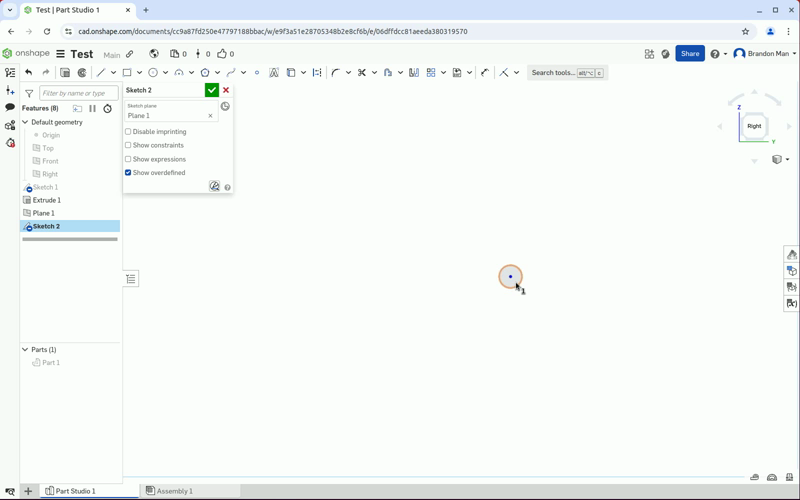
scroll(-6)
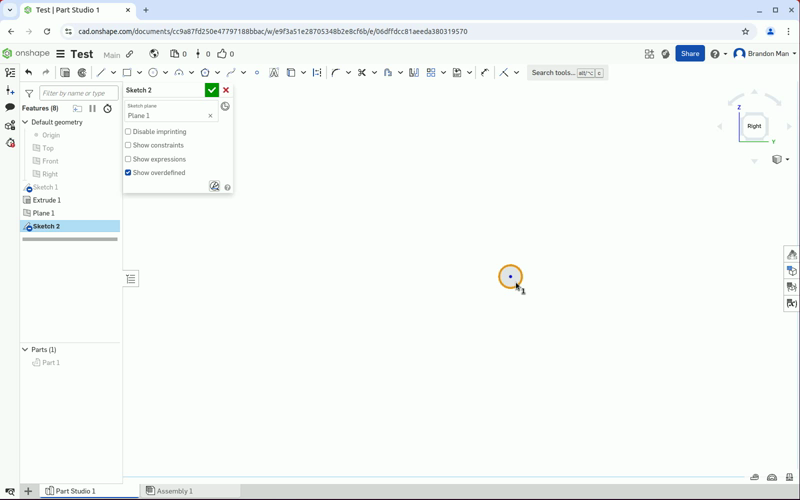
scroll(-6)
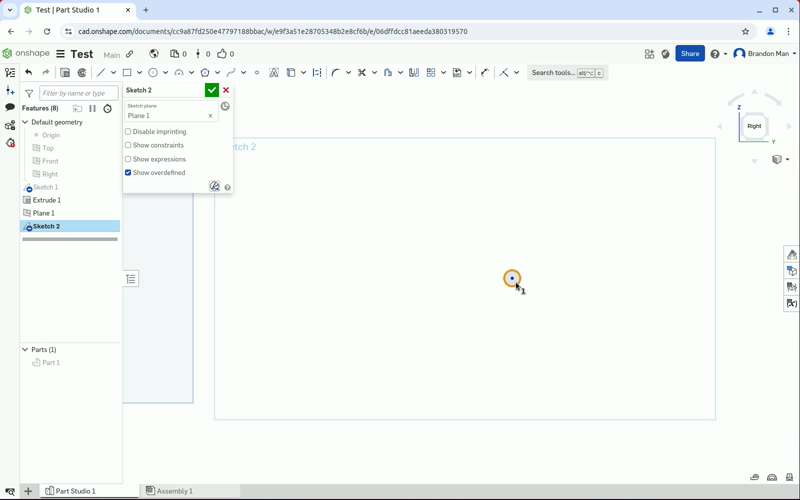
scroll(-6)
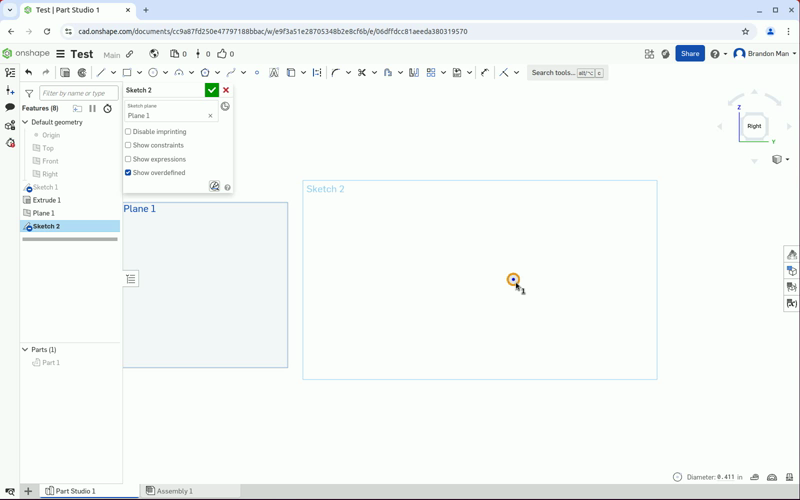
scroll(-6)
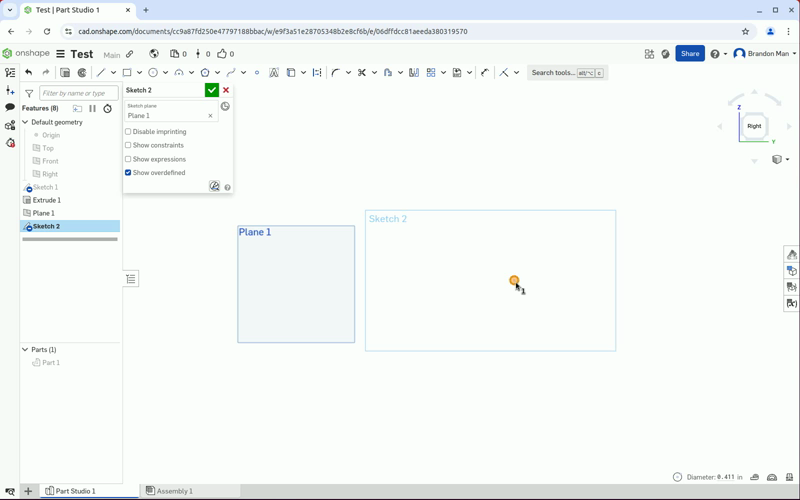
scroll(-6)
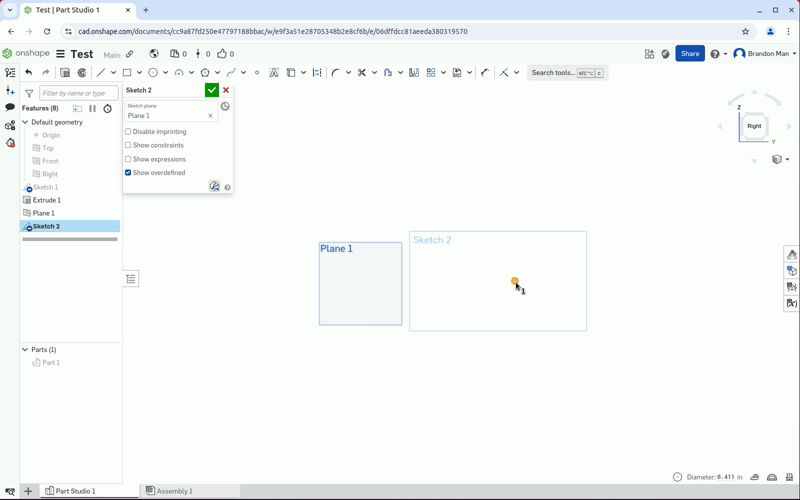
scroll(-6)
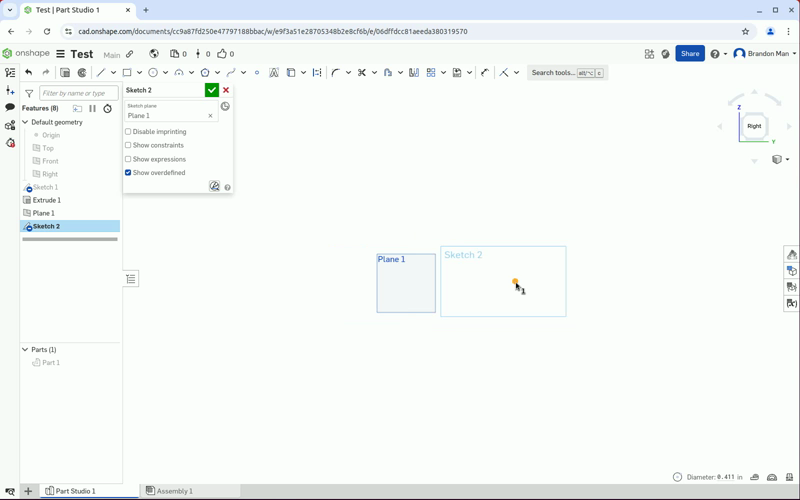
scroll(-6)
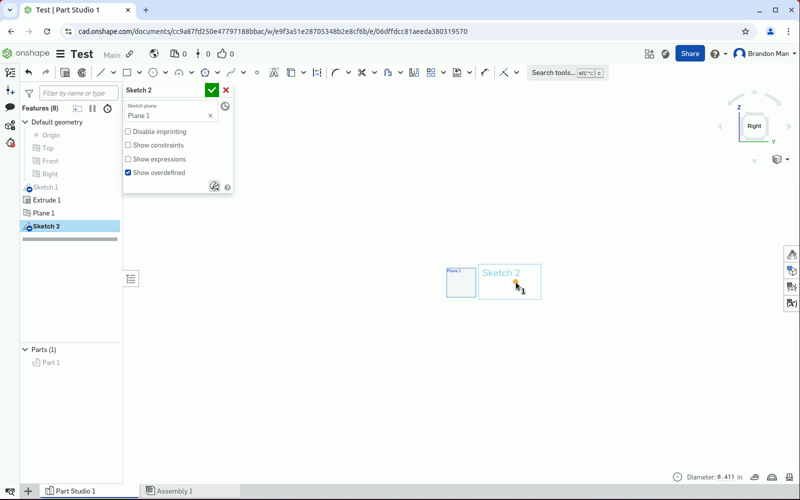
mouse_move(73, 352)
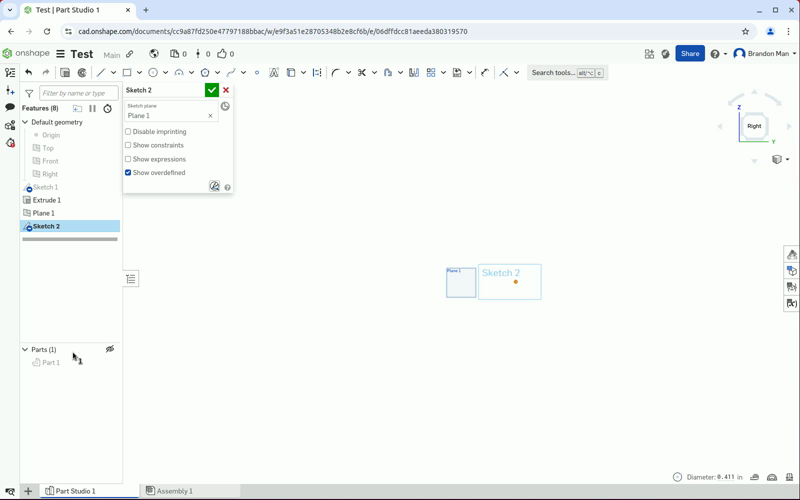
key(shift+y)
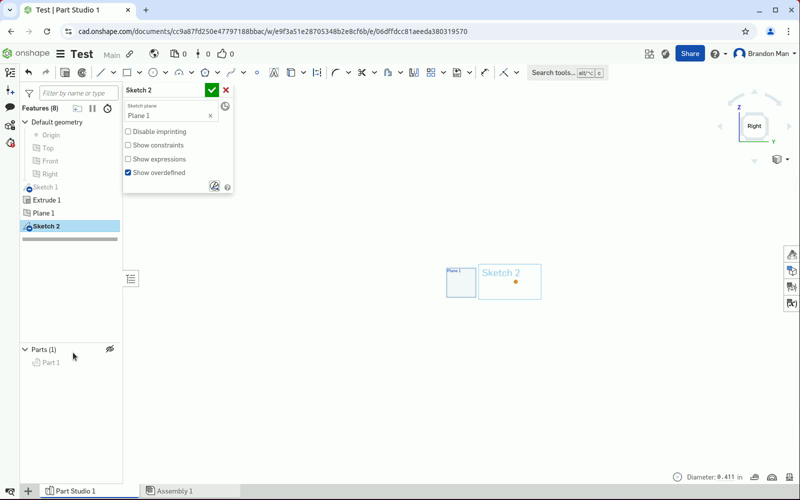
key(shift+e)
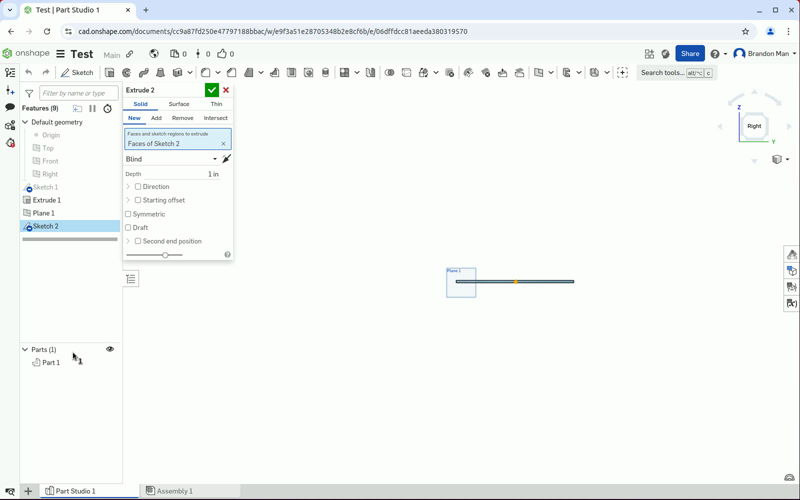
mouse_move(143, 106)
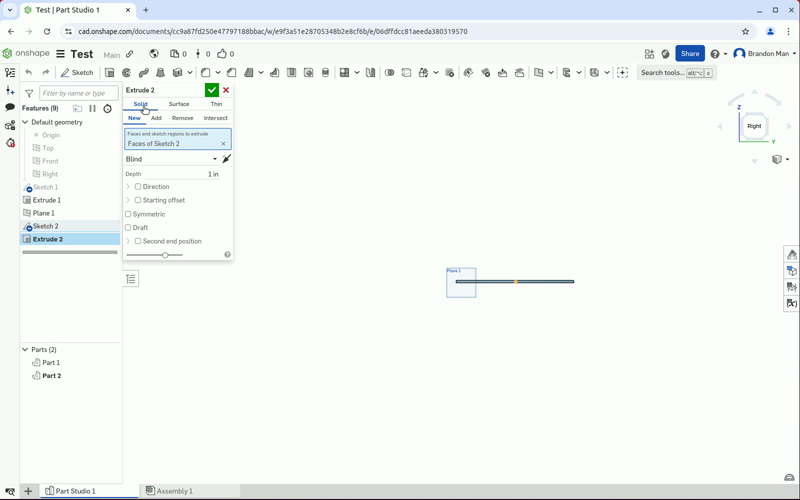
click(143, 106)
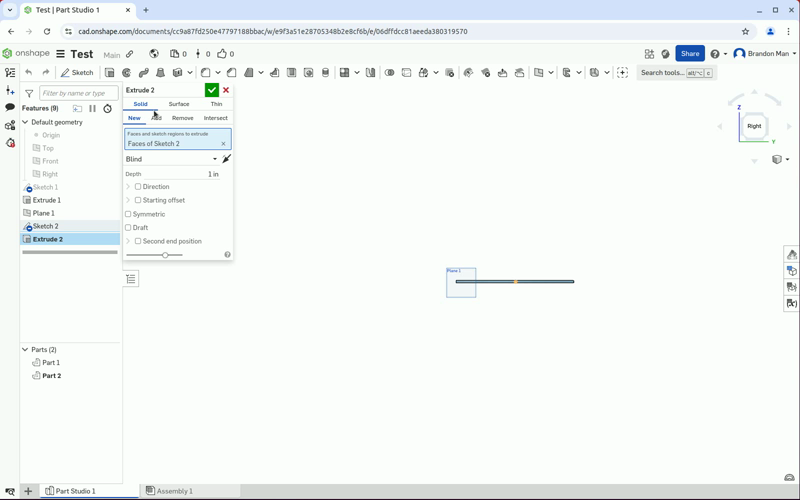
mouse_move(186, 120)
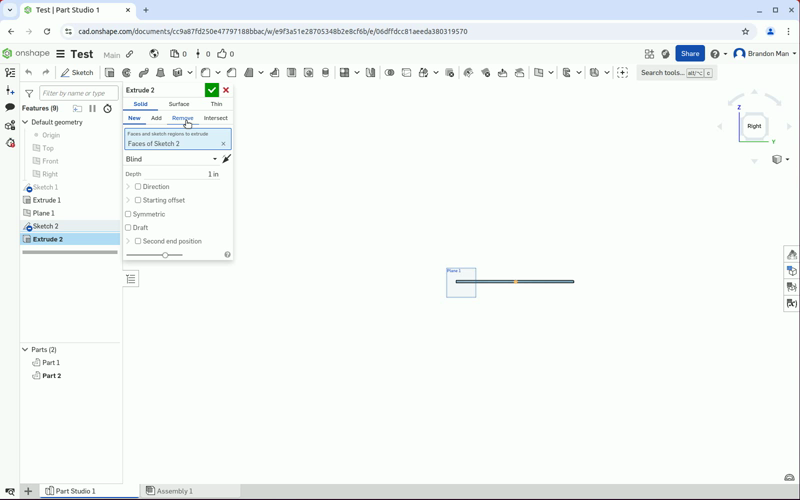
click(186, 120)
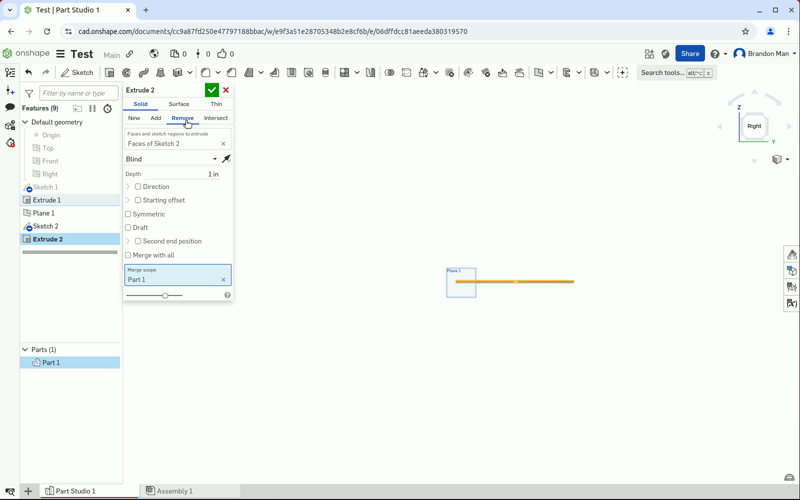
key(tab, 4)
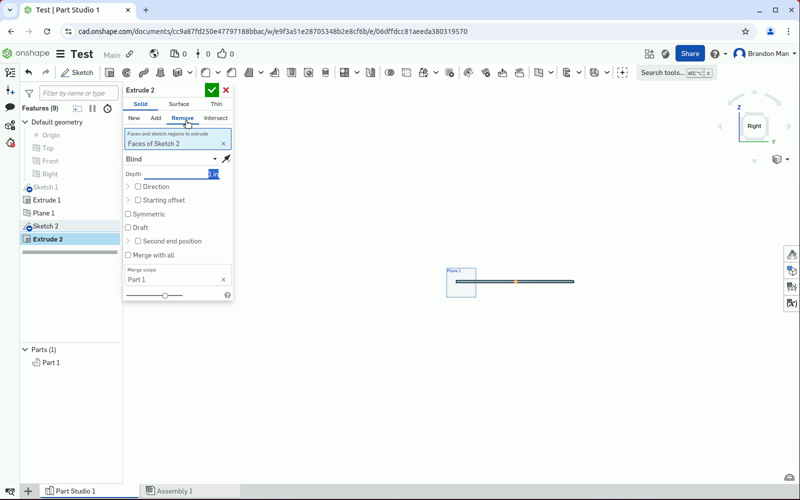
text(0.722)
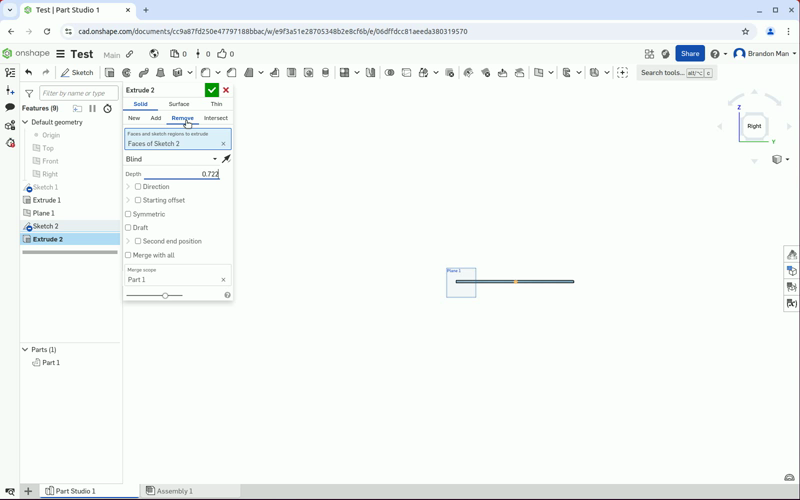
key(tab, 6)
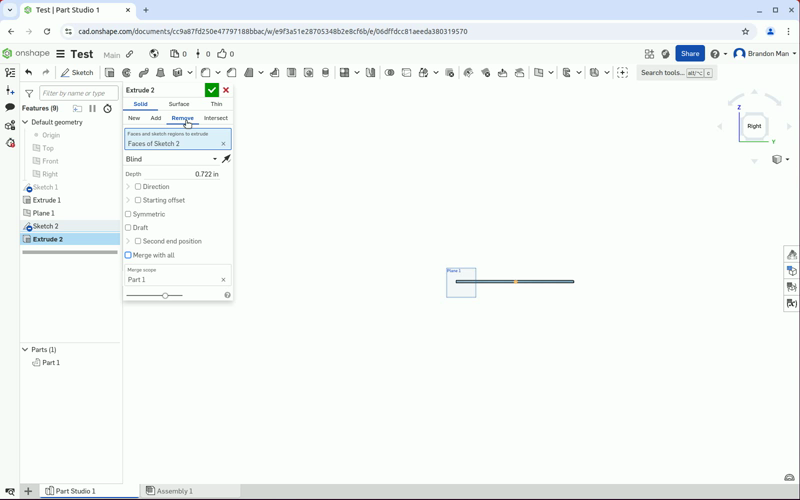
key(space)
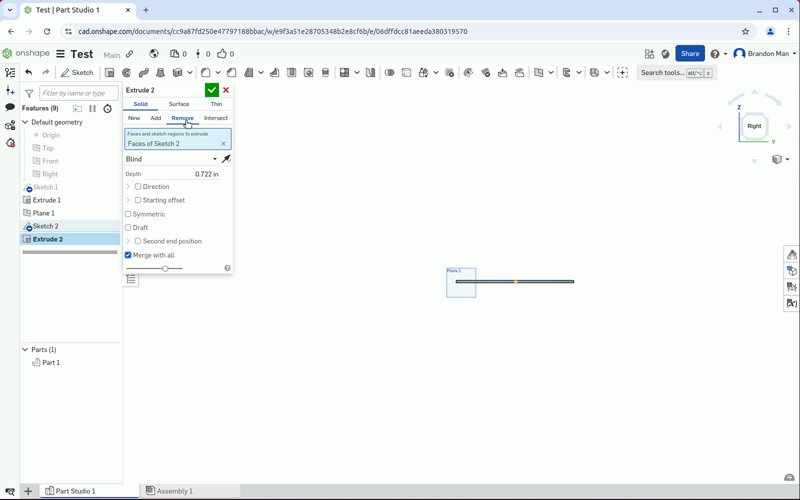
key(enter)
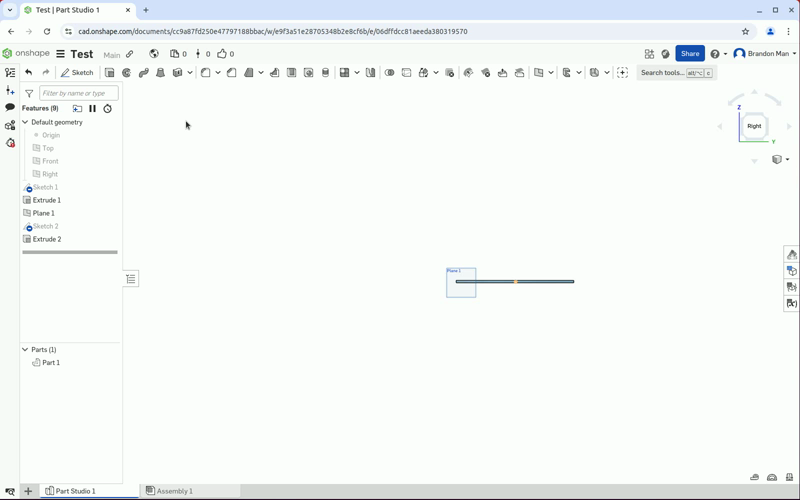
key(shift+h)
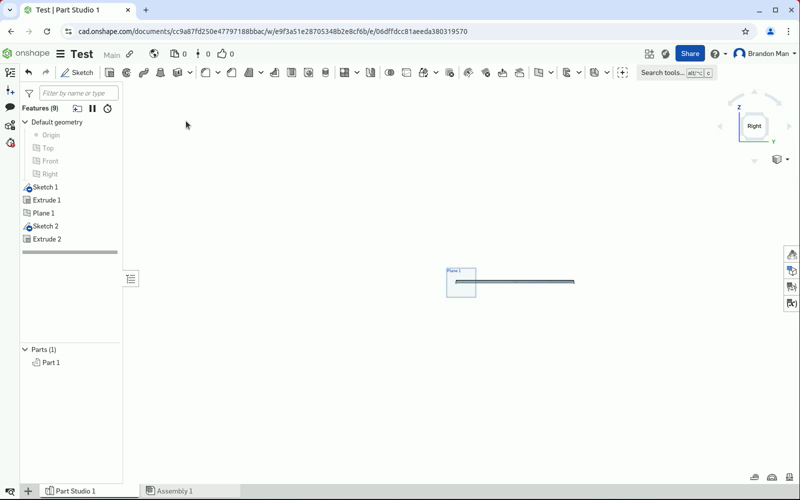
key(shift+h)
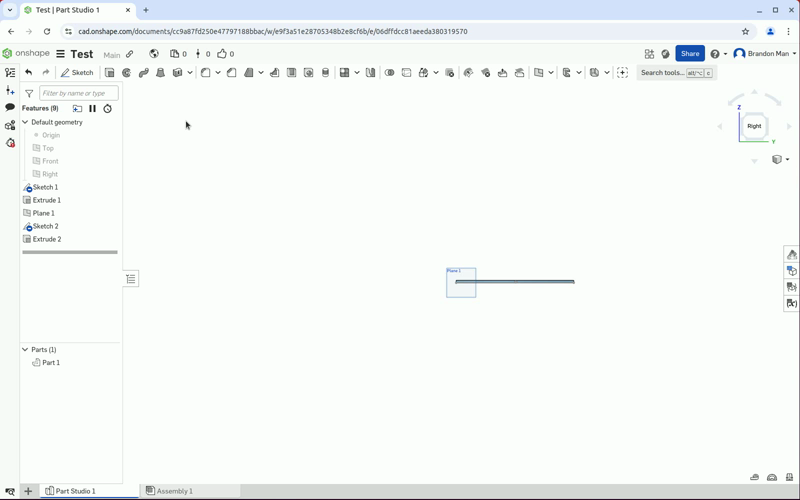
key(shift+7)
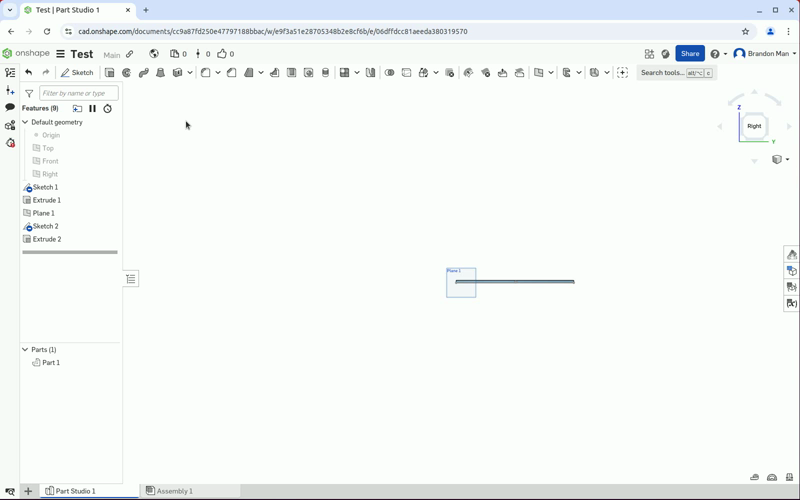
key(right, 2)
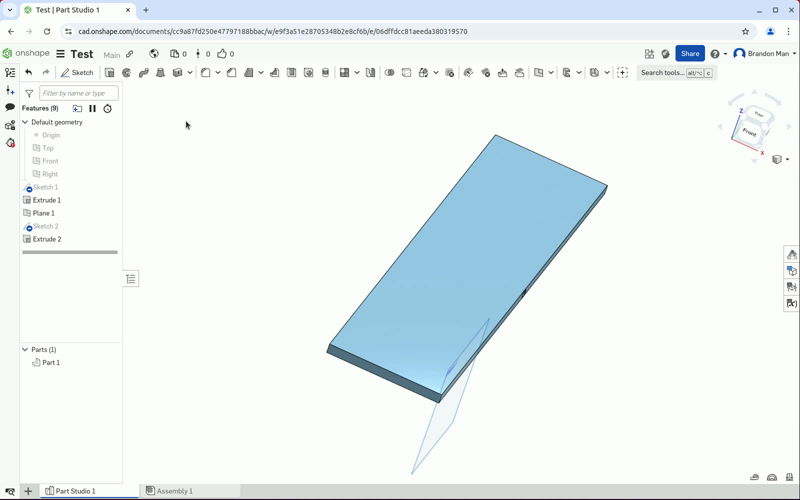
key(down, 2)
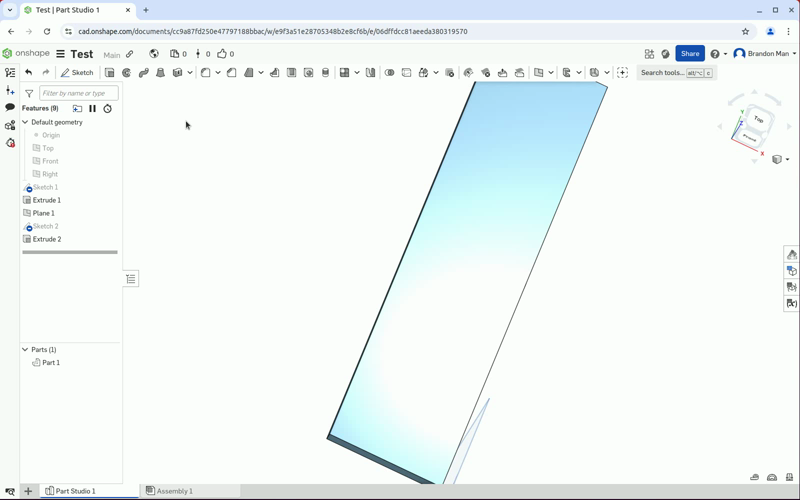
key(up, 2)
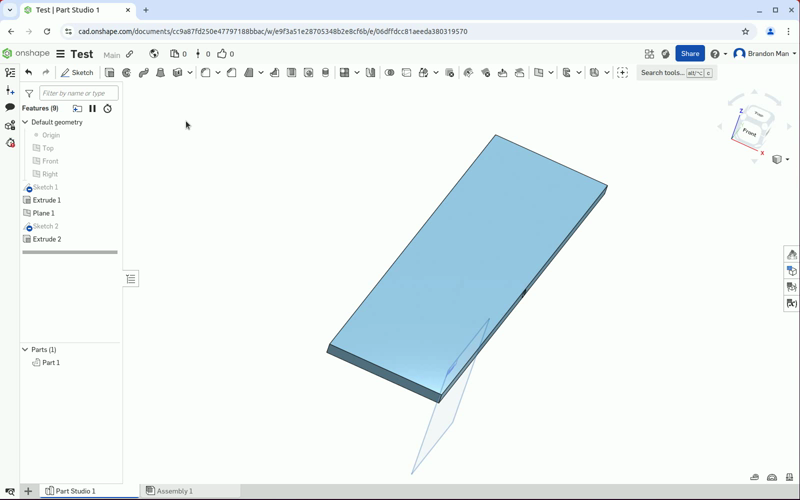
key(left, 2)
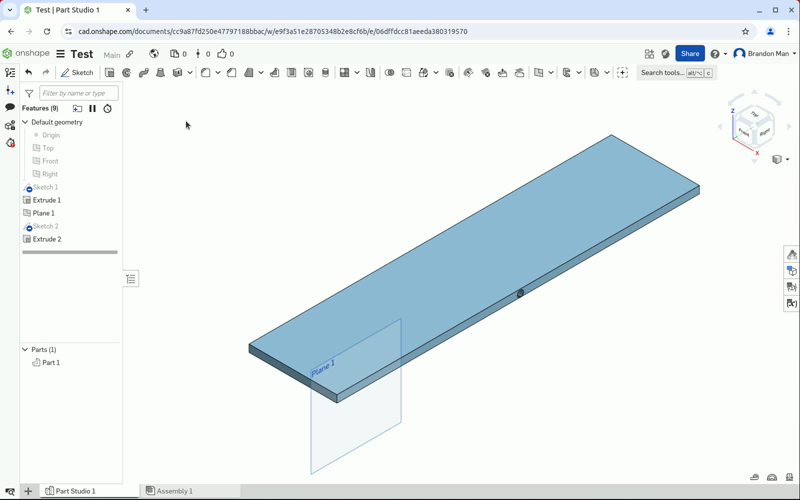
mouse_move(73, 189)
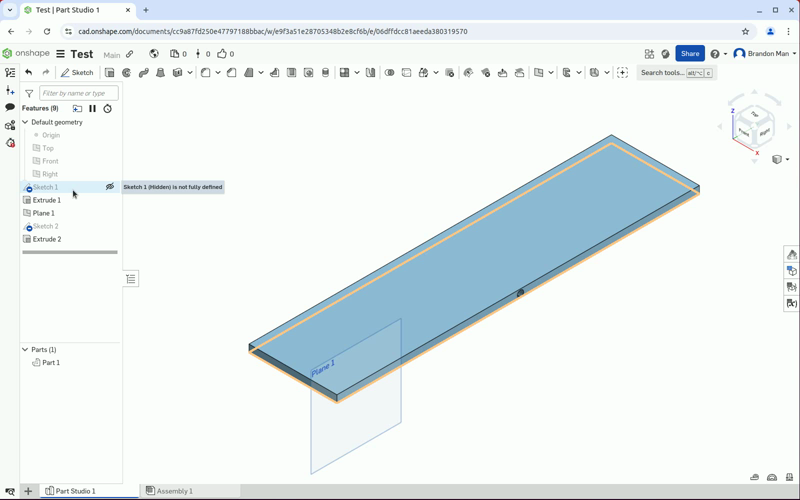
click(73, 189)